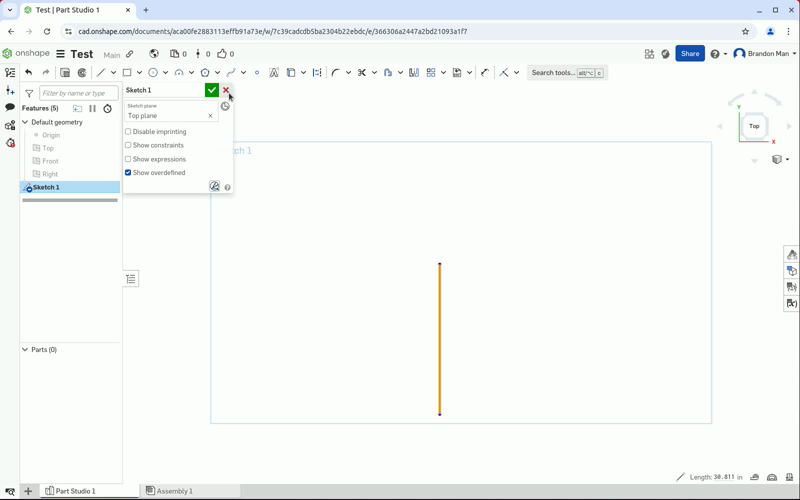
key(shift+h)
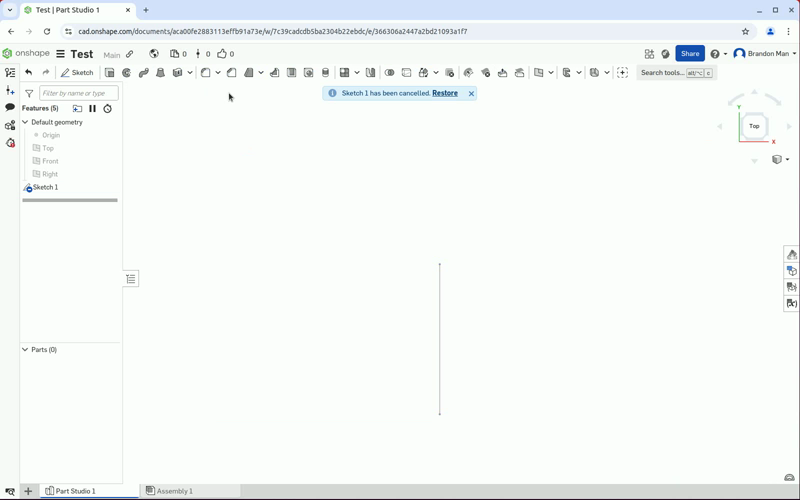
key(shift+s)
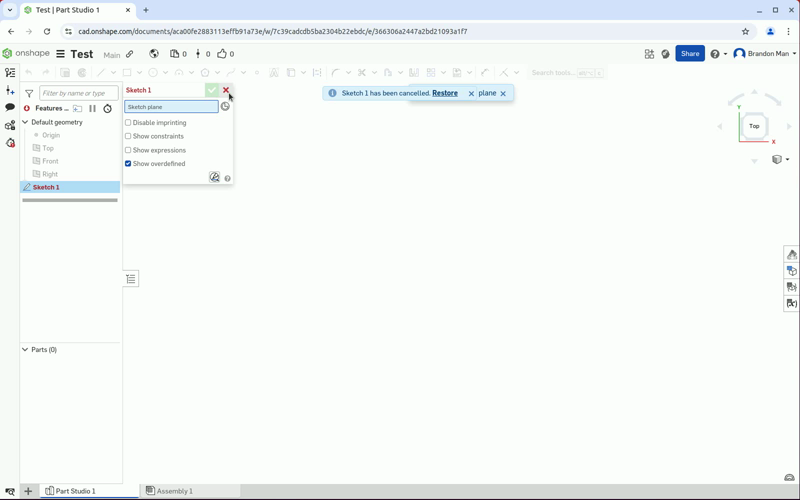
mouse_move(73, 150)
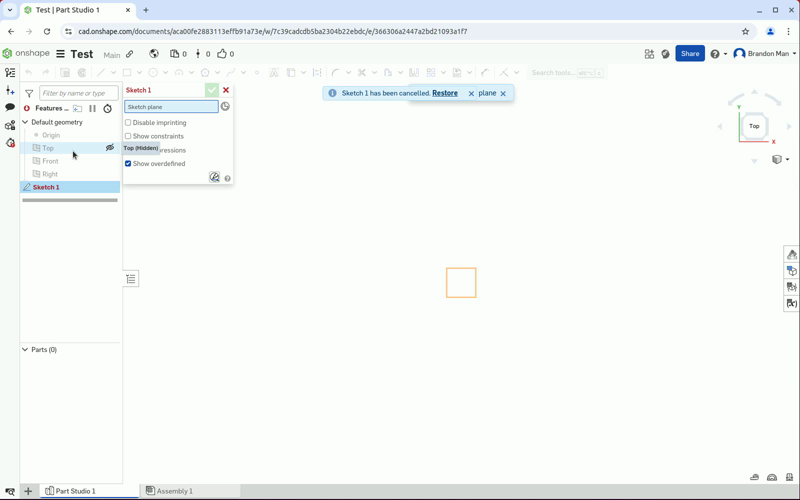
click(73, 150)
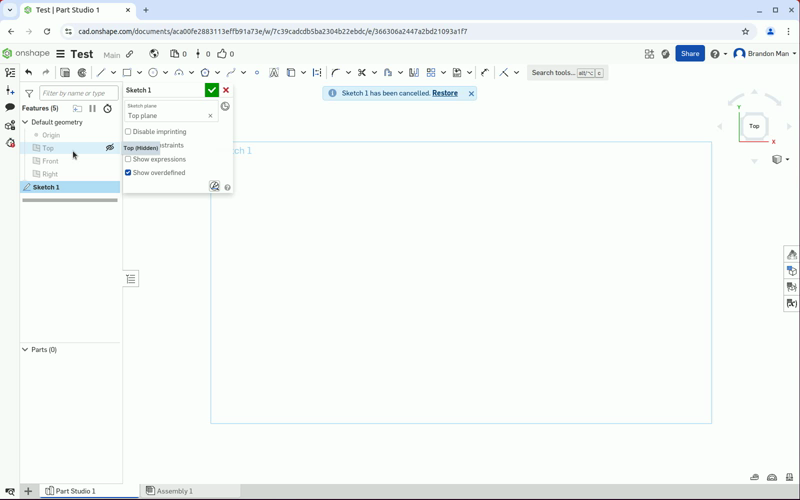
mouse_move(73, 352)
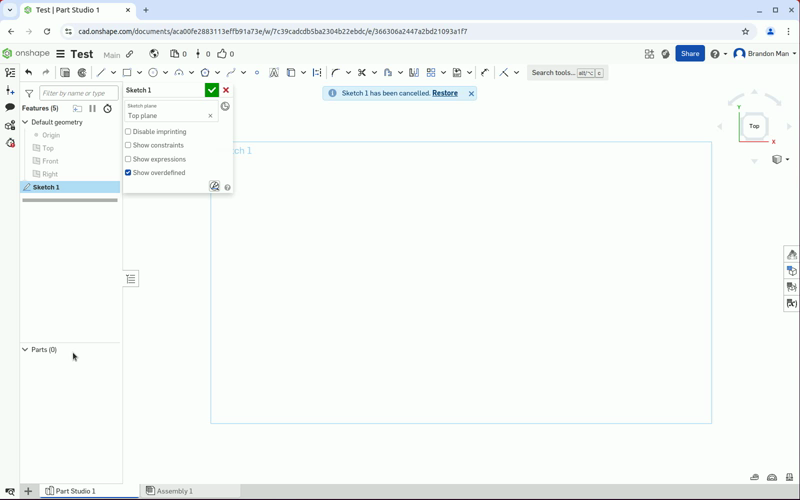
key(y)
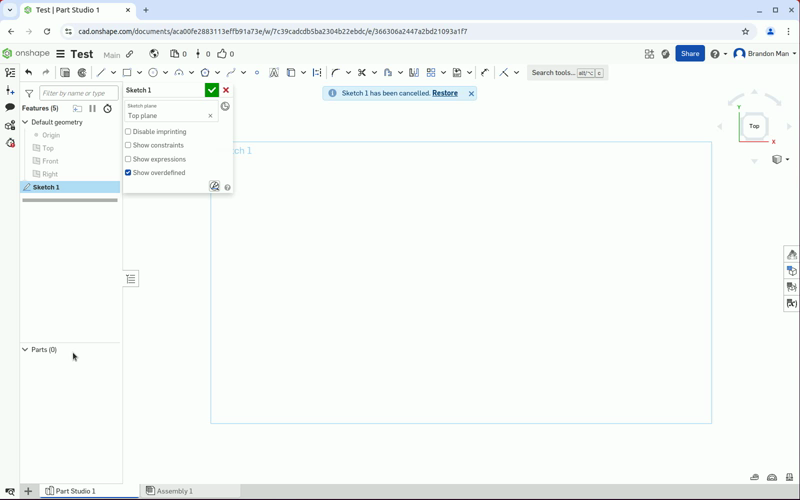
key(l)
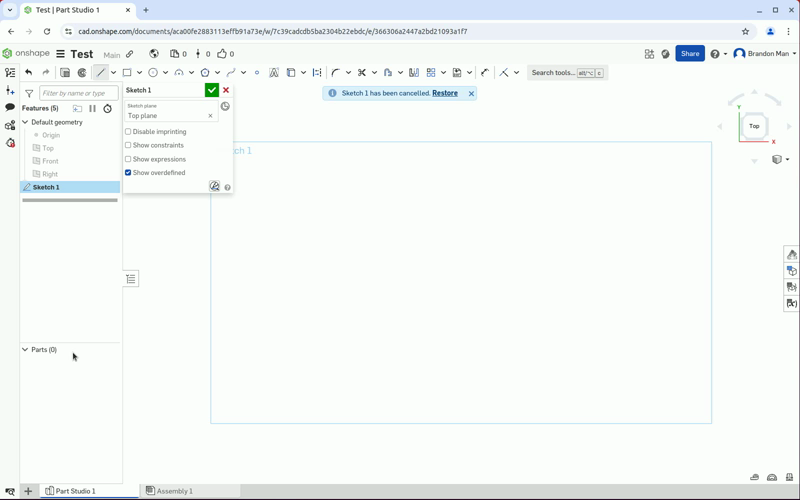
key_down(shift)
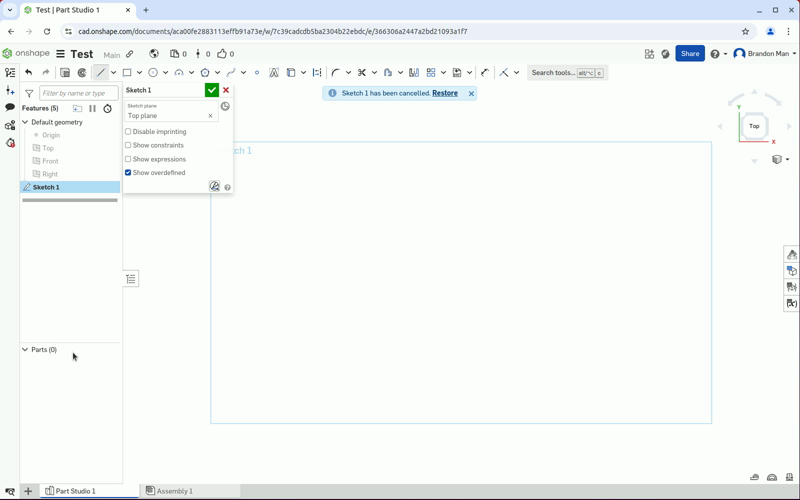
mouse_move(541, 282)
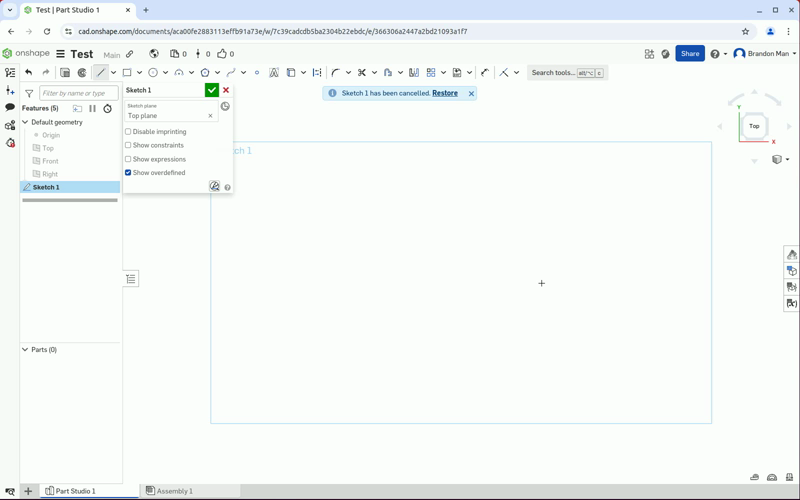
click(541, 282)
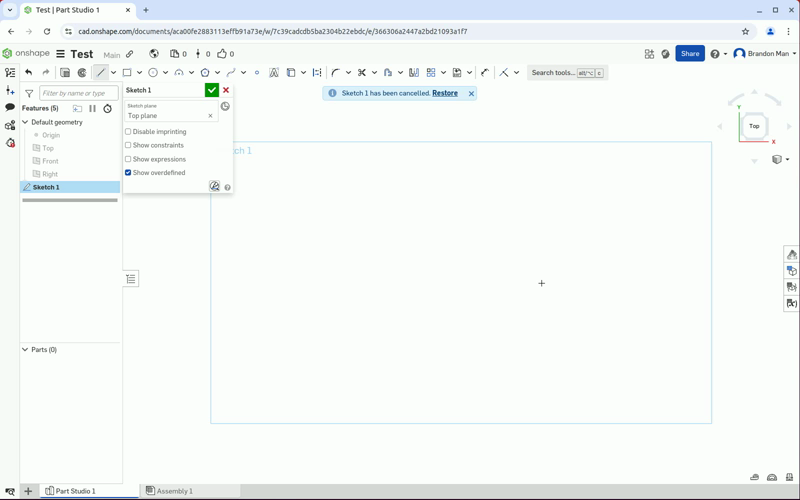
key_up(shift)
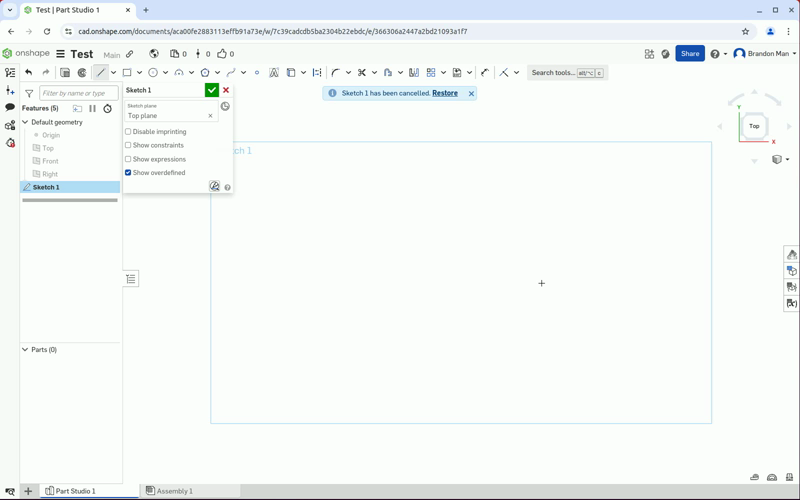
key_down(shift)
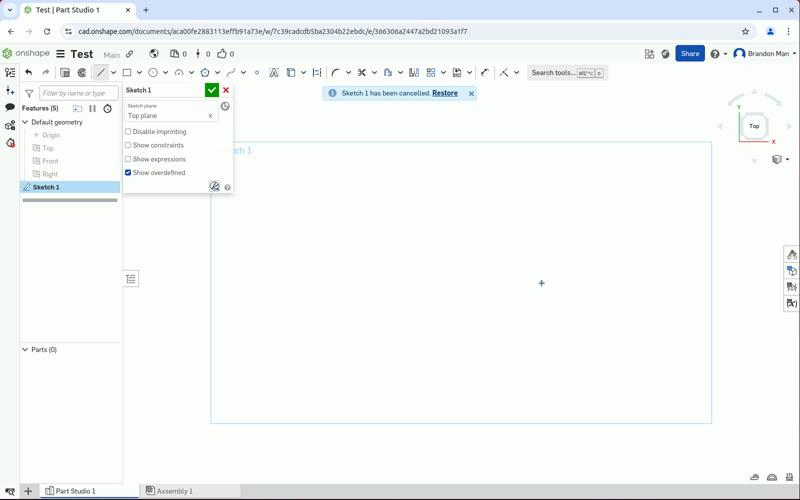
mouse_move(571, 282)
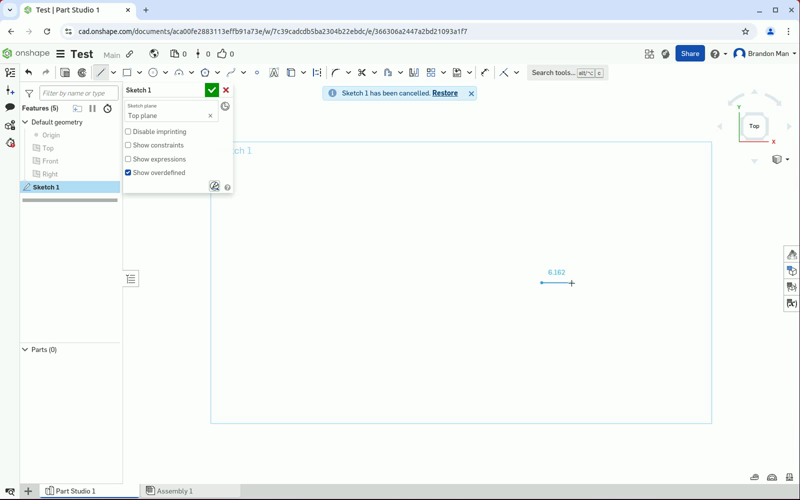
mouse_move(574, 282)
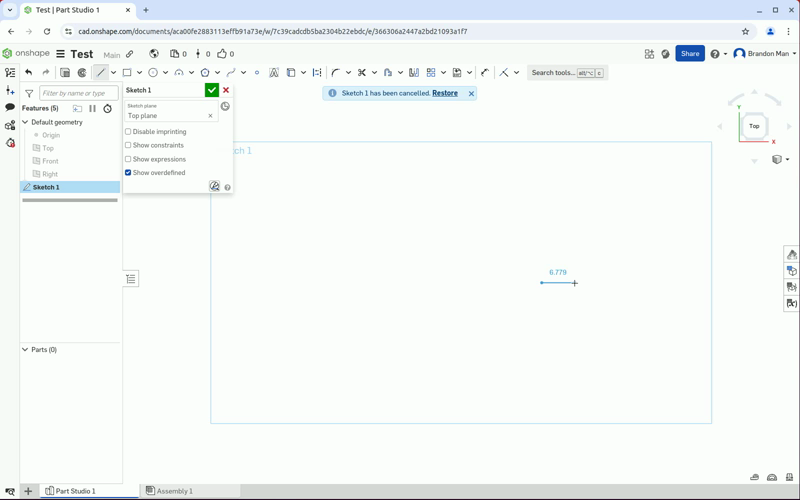
click(574, 282)
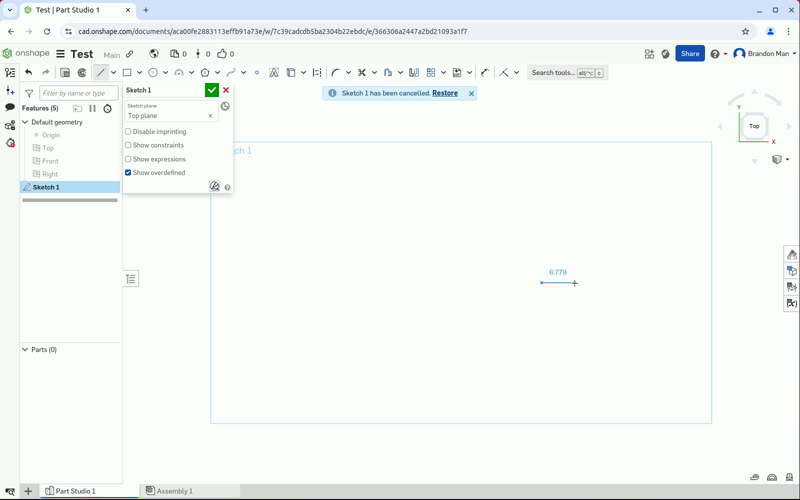
key_up(shift)
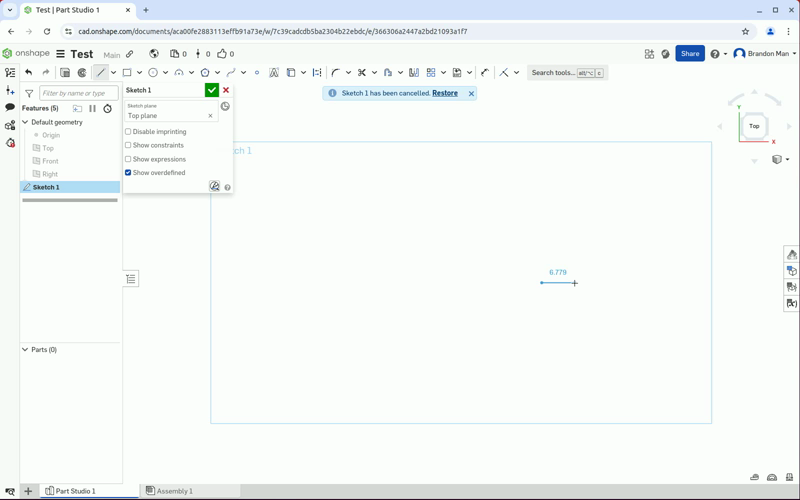
key_down(shift)
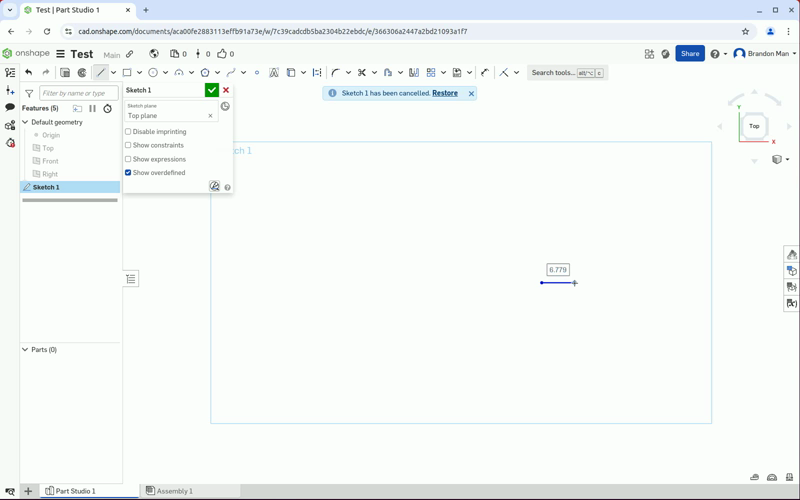
mouse_move(574, 218)
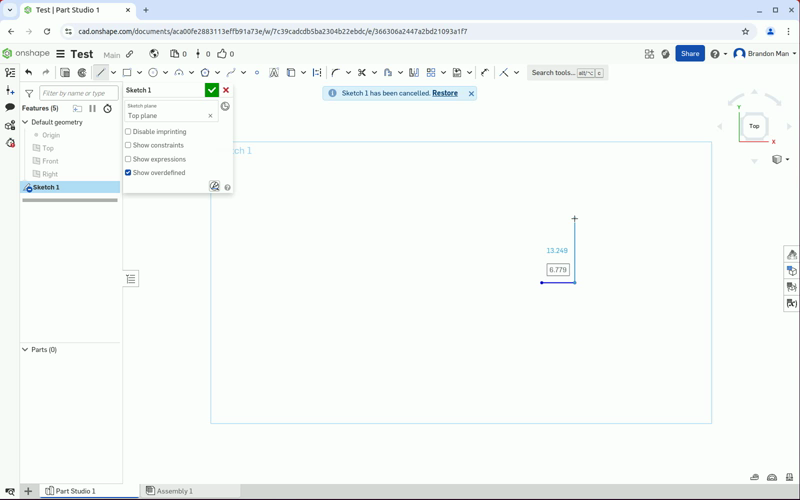
click(574, 218)
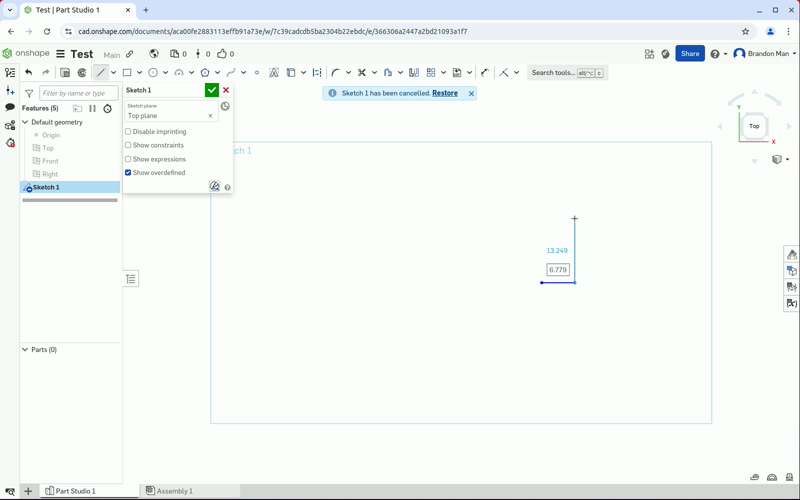
key_up(shift)
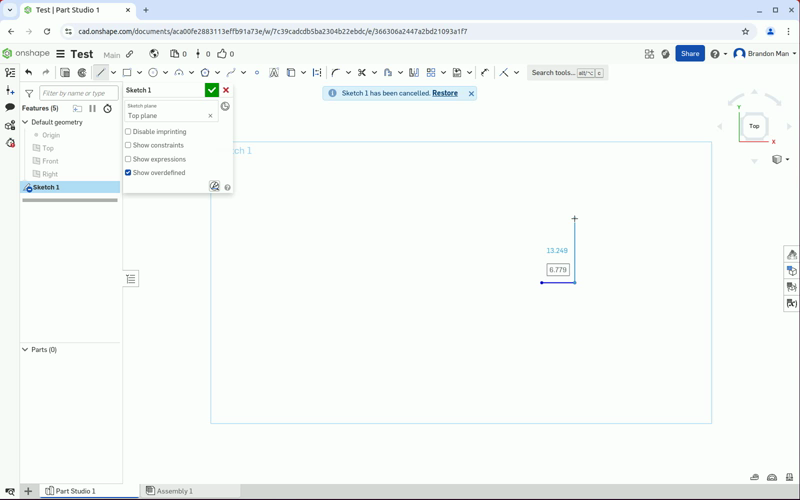
key_down(shift)
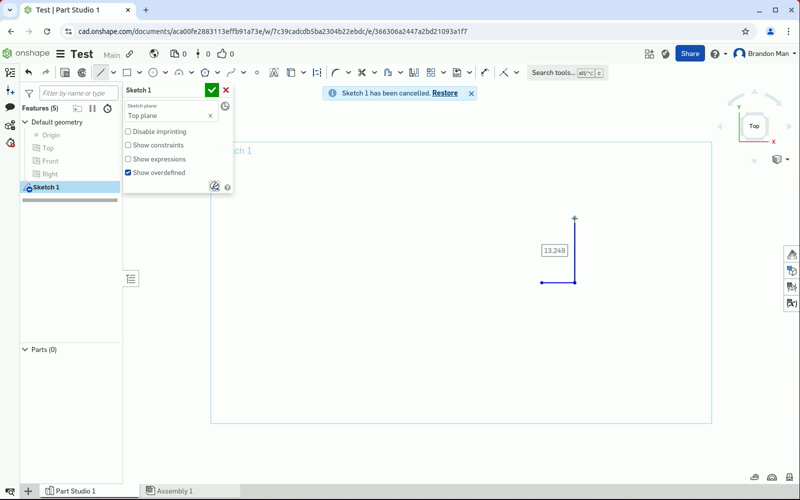
mouse_move(589, 218)
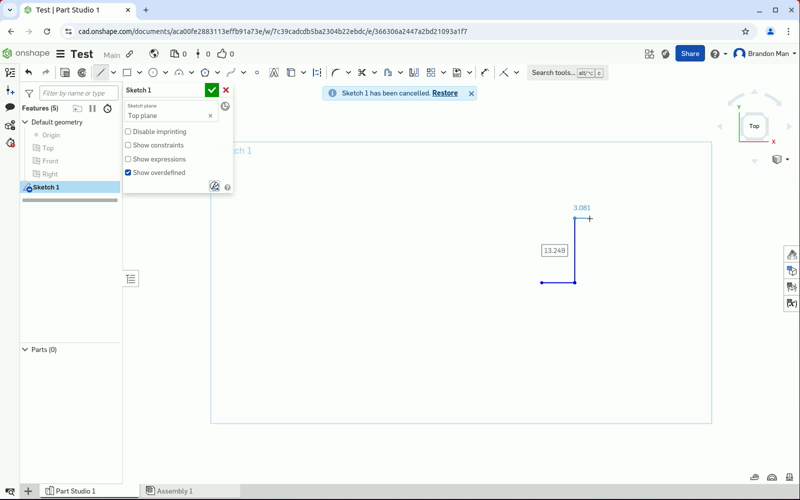
mouse_move(541, 218)
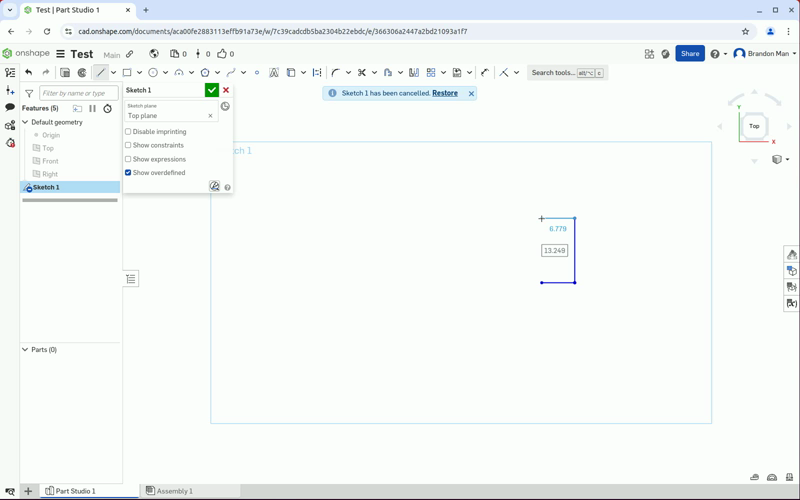
click(541, 218)
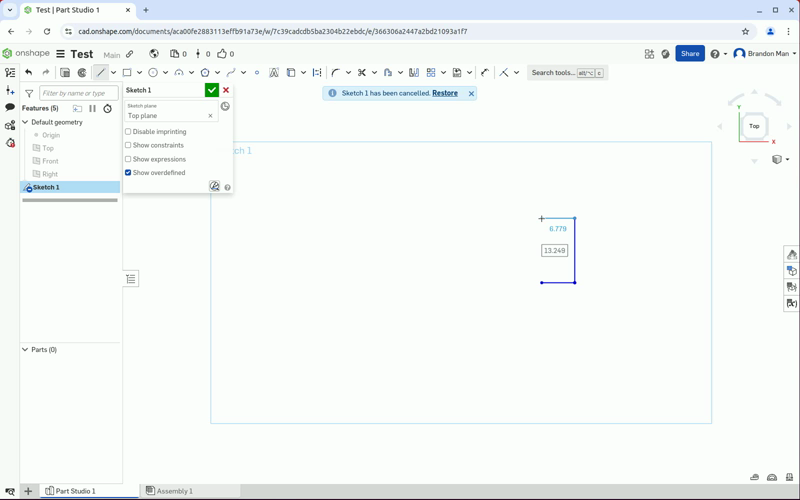
key_up(shift)
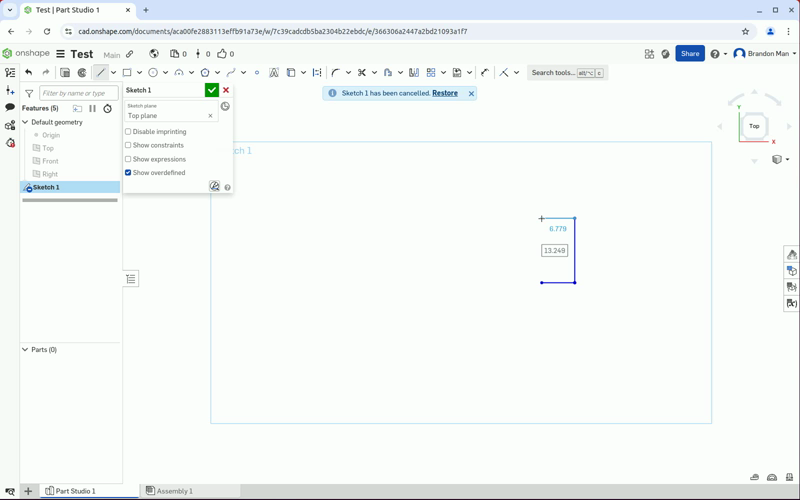
key(esc)
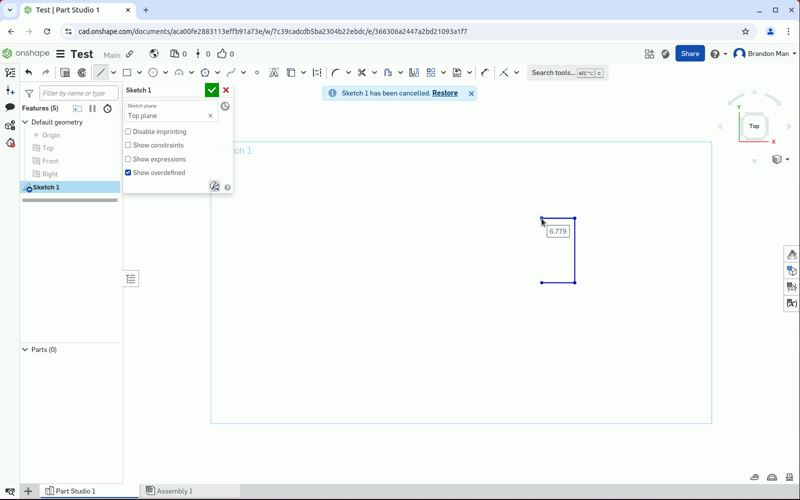
key(a)
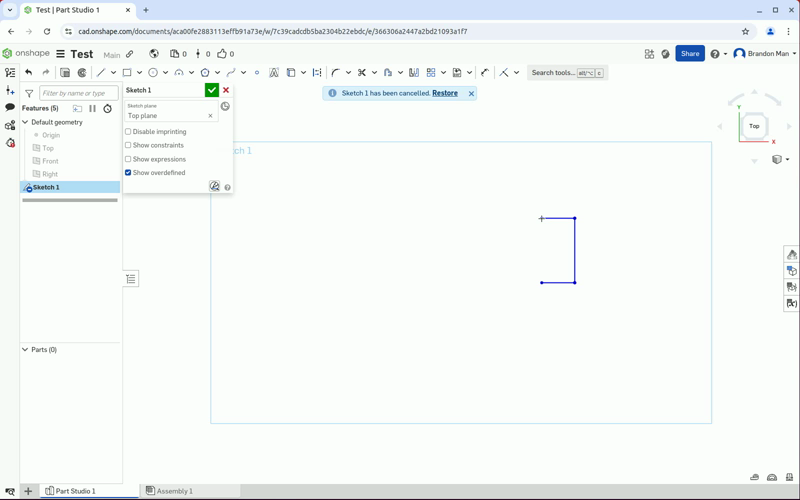
mouse_move(541, 218)
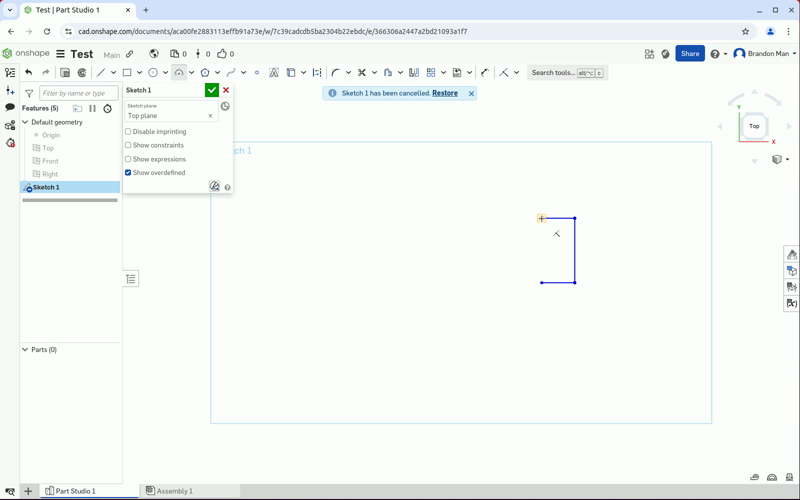
click(541, 218)
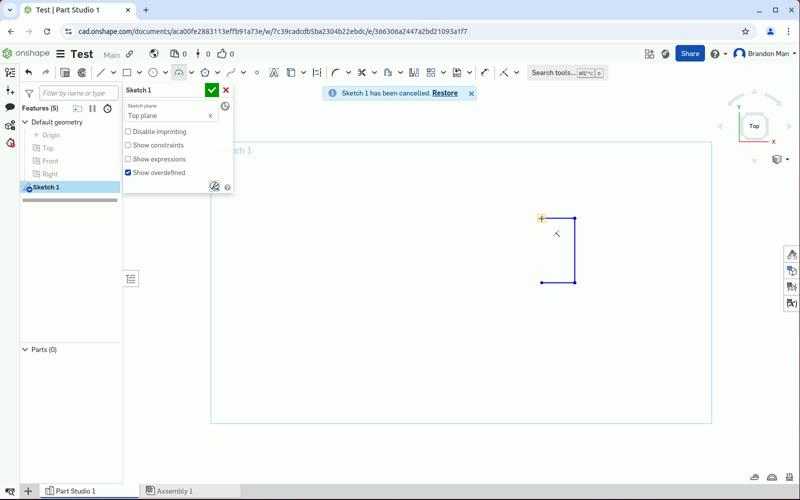
mouse_move(541, 282)
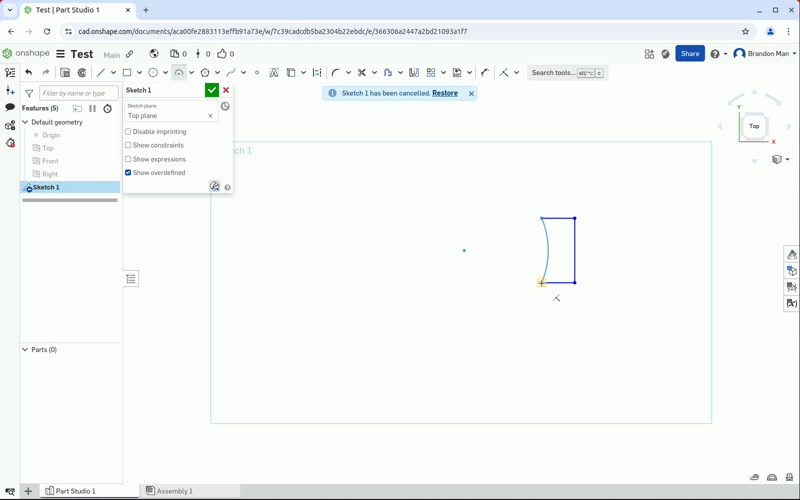
click(541, 282)
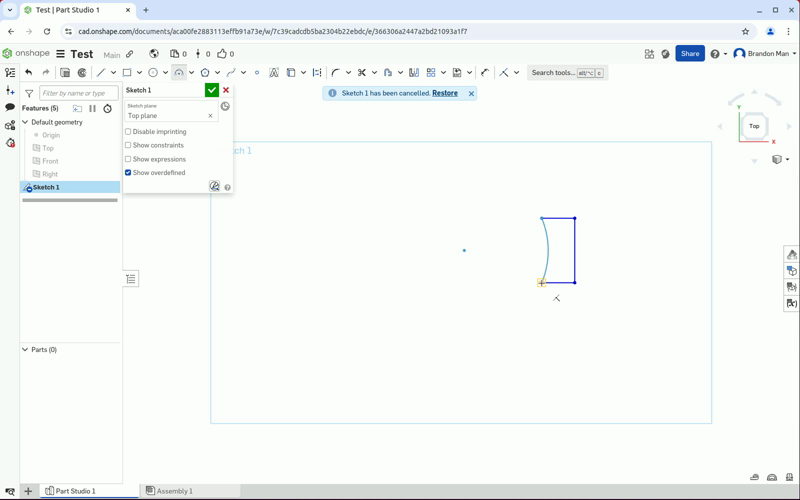
key_down(shift)
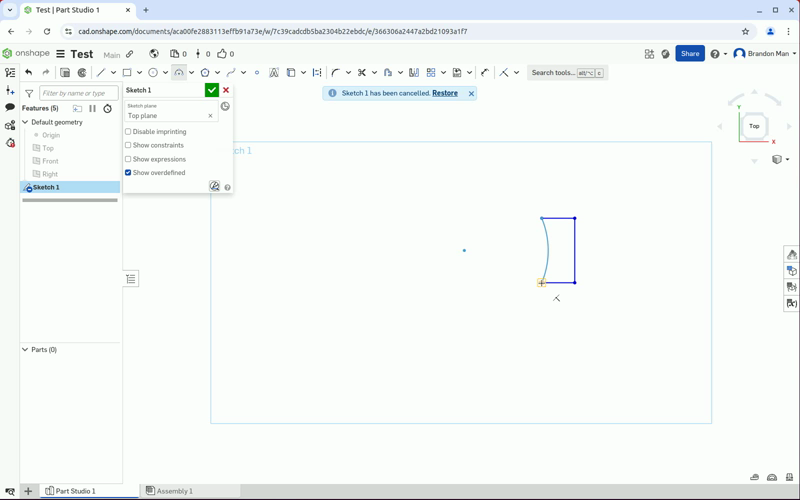
mouse_move(573, 250)
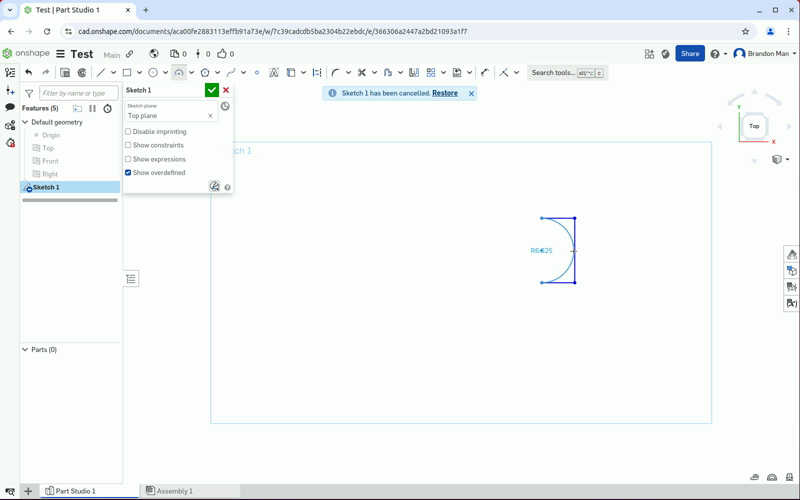
click(573, 250)
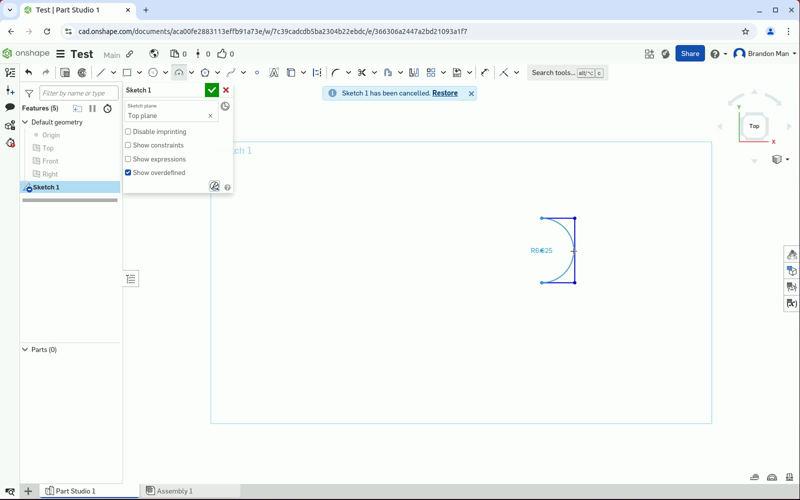
key_up(shift)
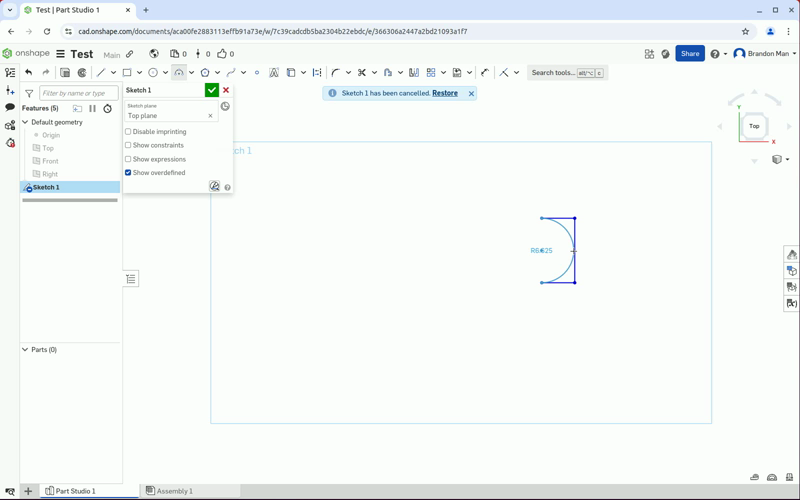
key(esc)
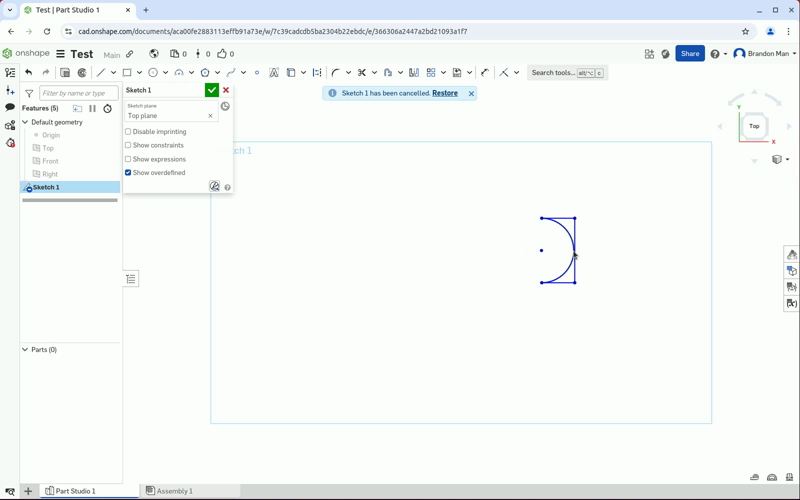
mouse_move(573, 279)
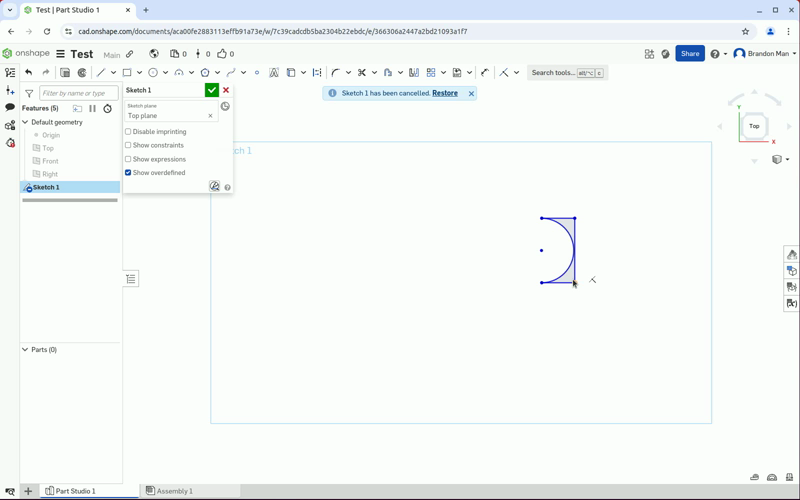
scroll(6)
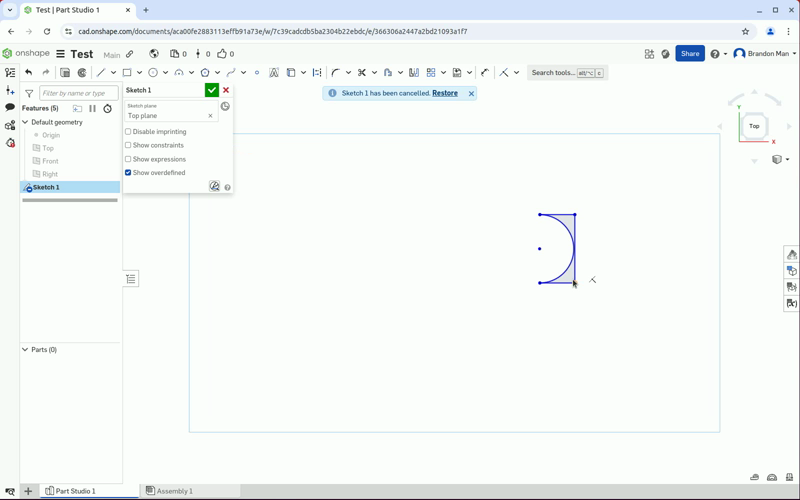
scroll(6)
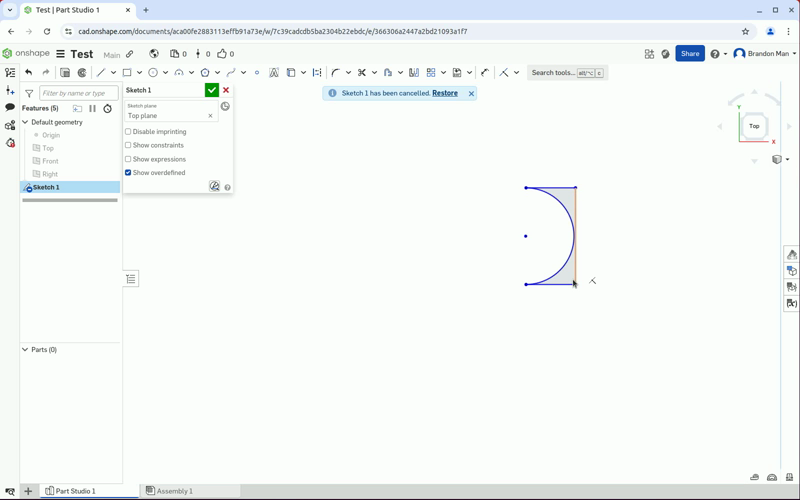
scroll(6)
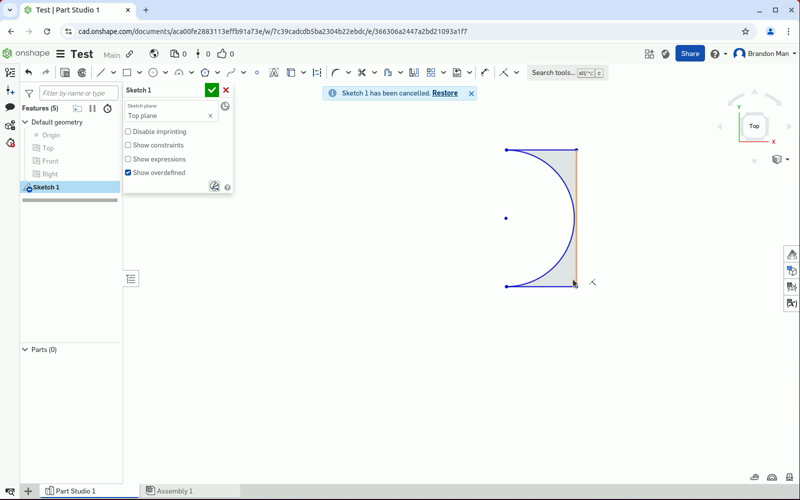
scroll(6)
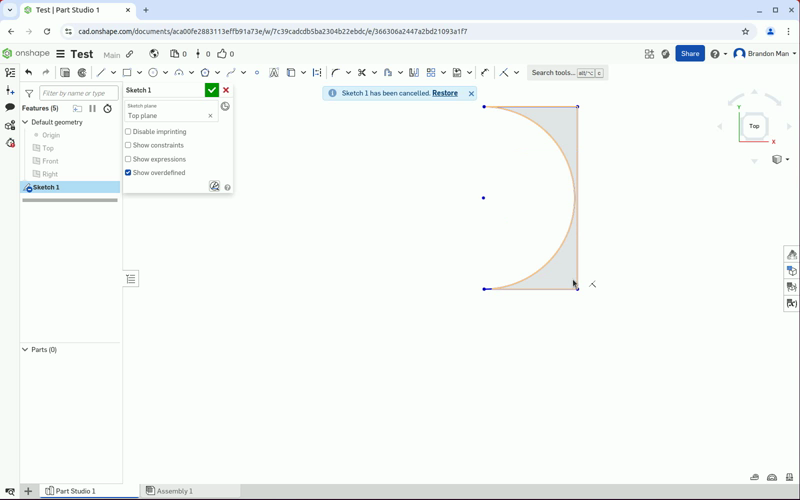
scroll(6)
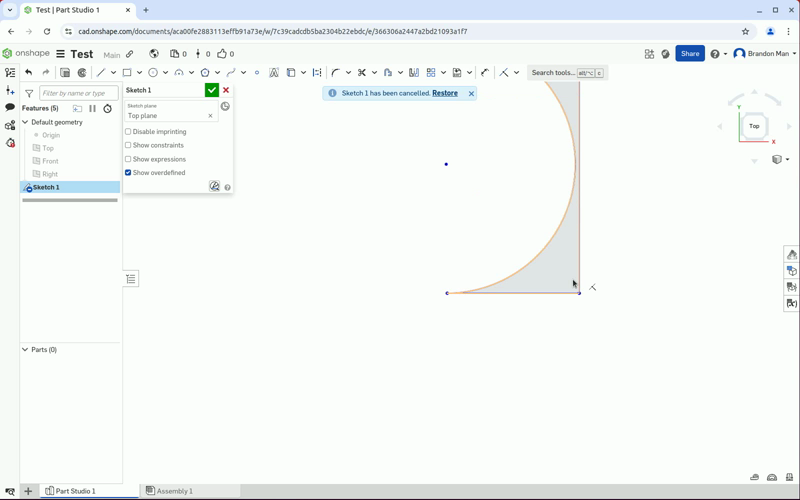
scroll(6)
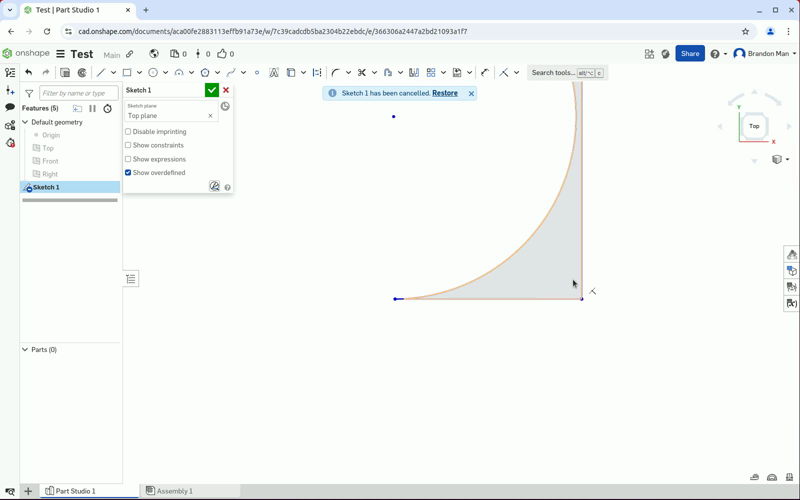
scroll(6)
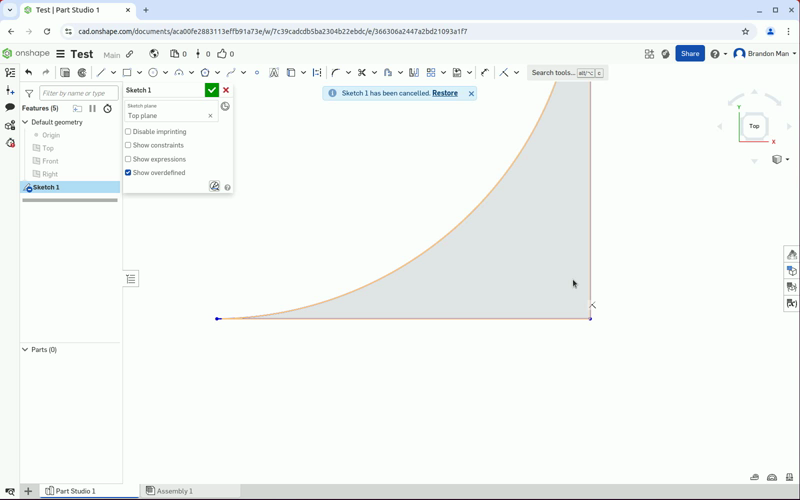
click(573, 279)
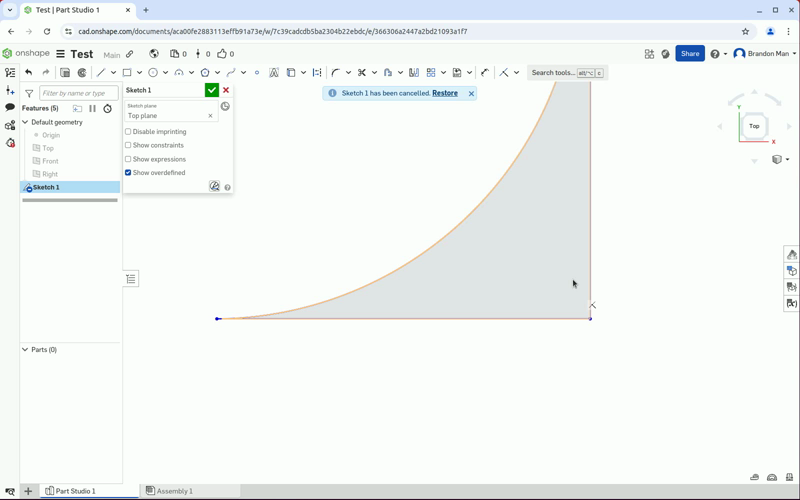
scroll(-6)
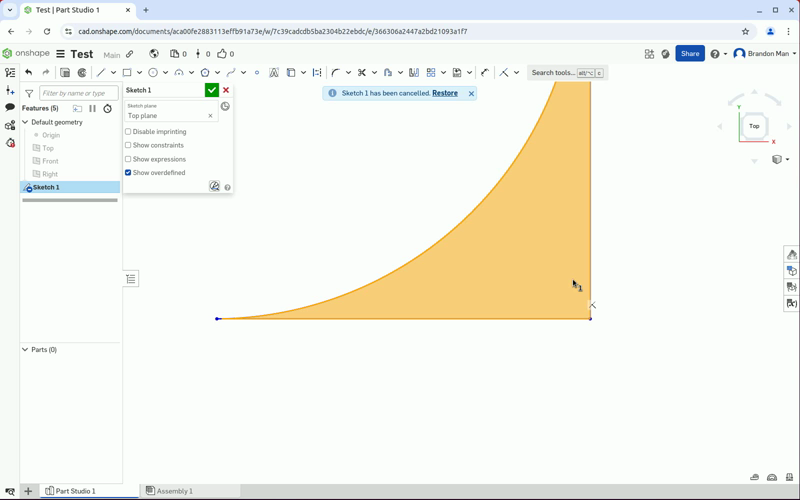
scroll(-6)
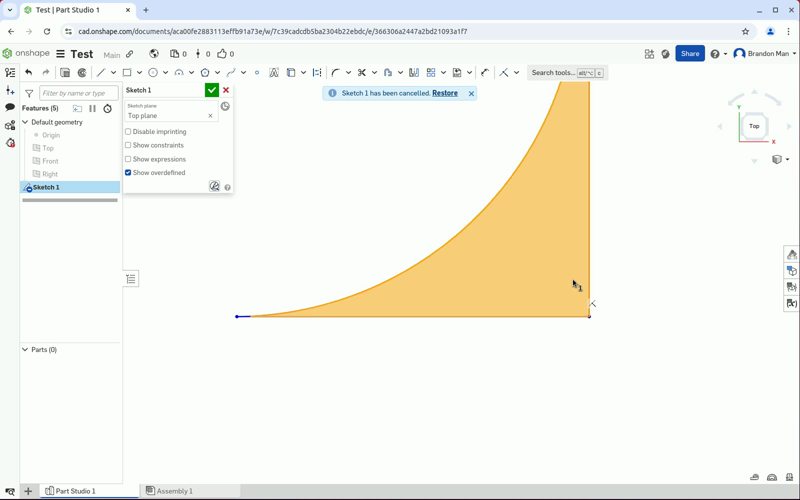
scroll(-6)
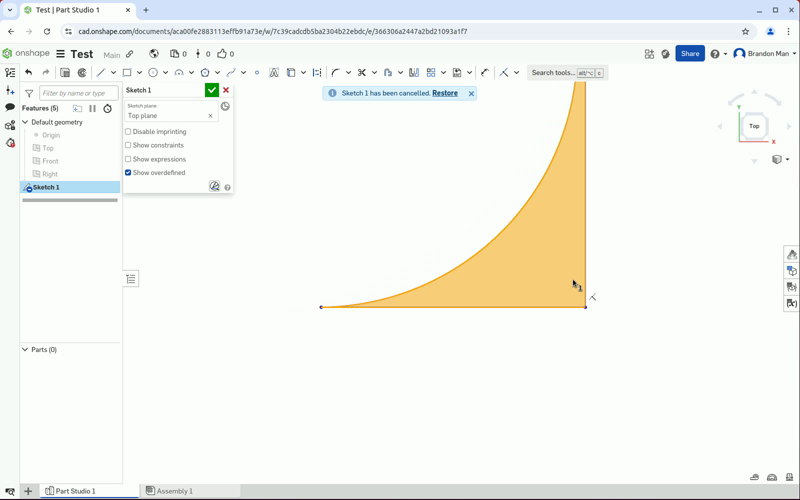
scroll(-6)
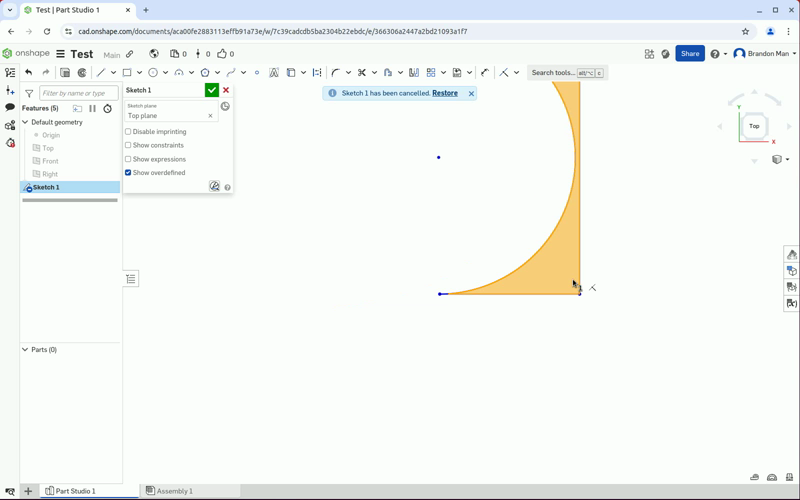
scroll(-6)
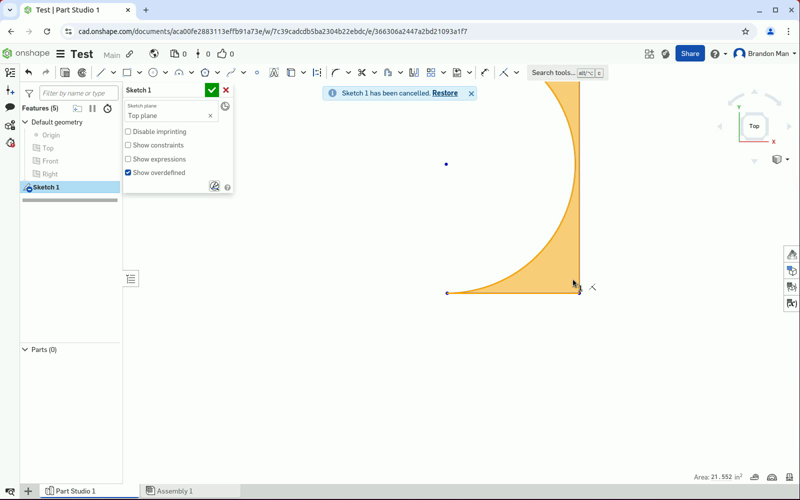
scroll(-6)
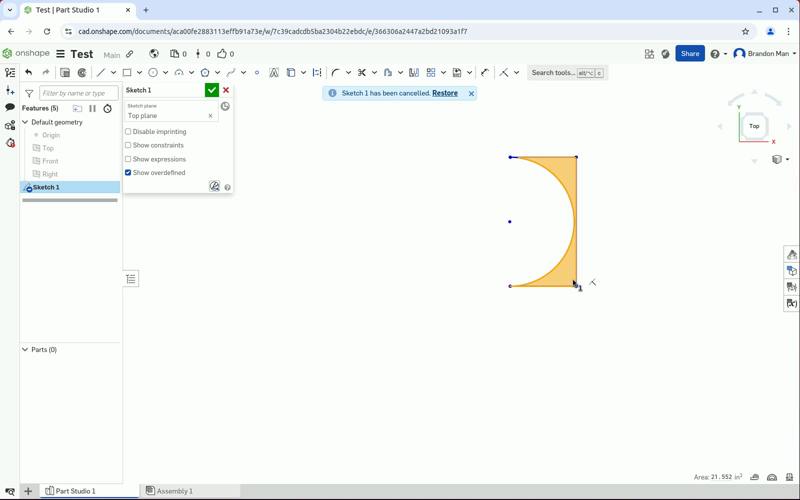
scroll(-6)
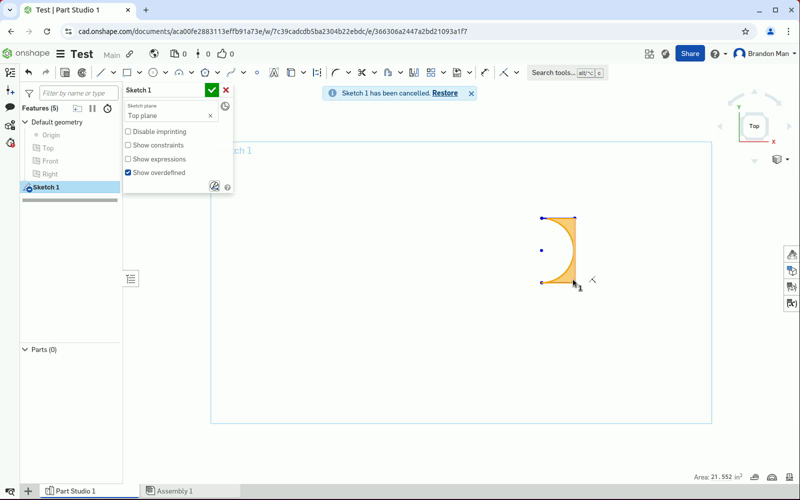
mouse_move(73, 352)
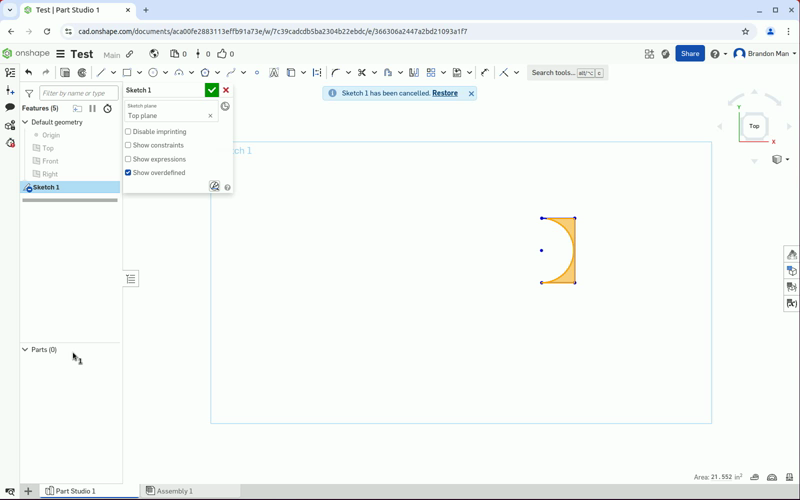
key(shift+y)
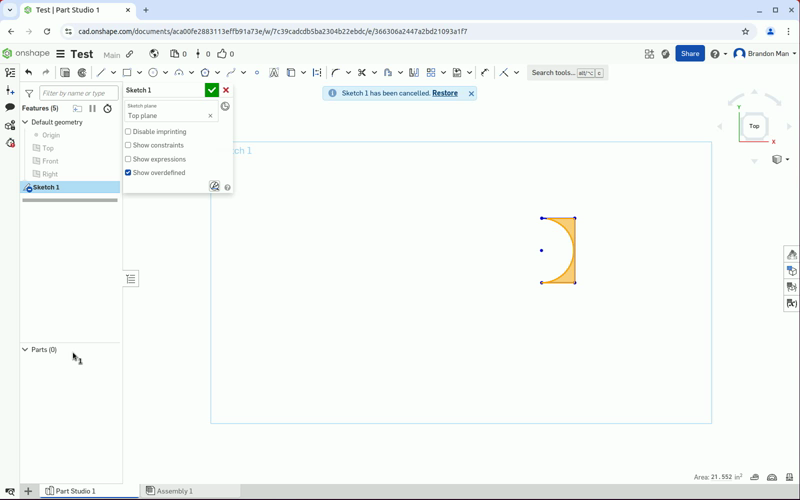
key(shift+e)
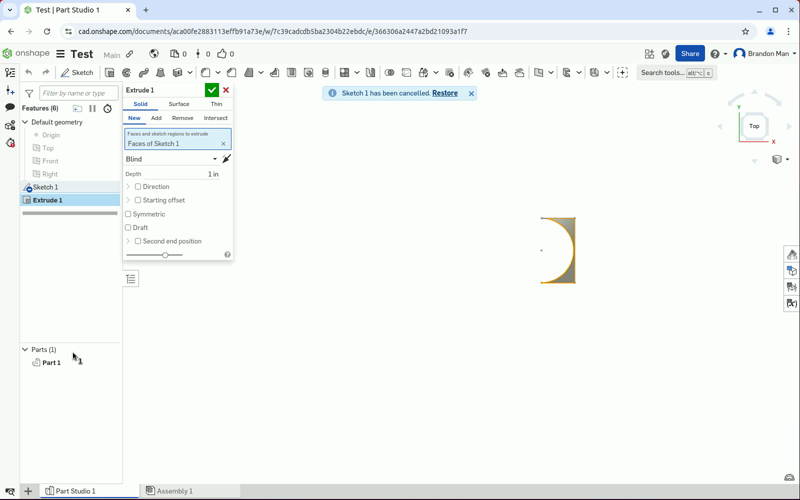
mouse_move(143, 106)
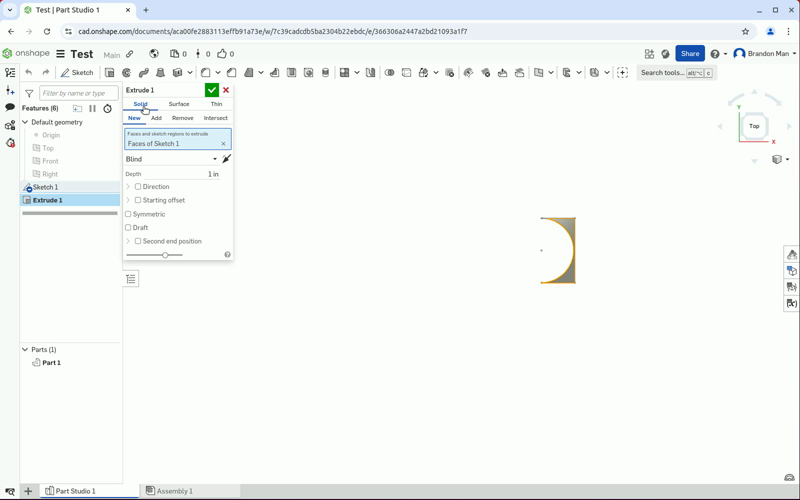
click(143, 106)
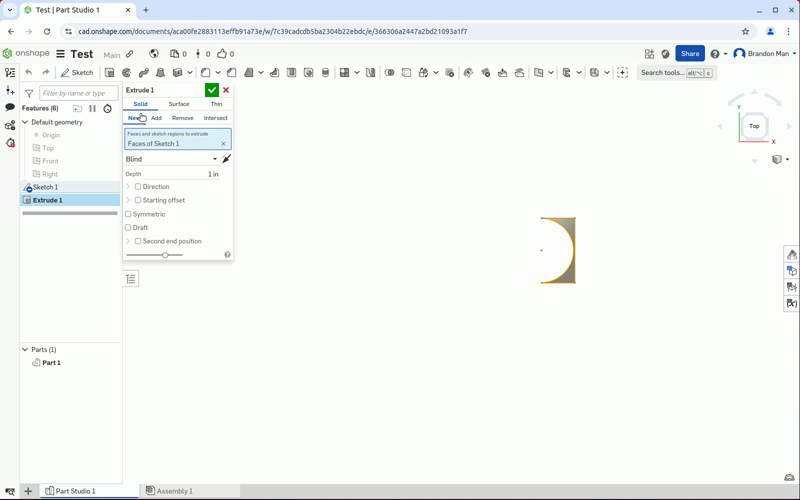
mouse_move(137, 120)
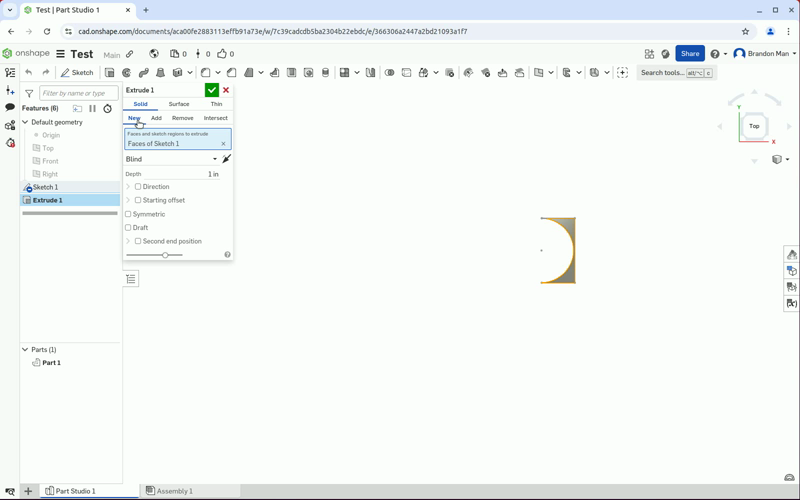
click(137, 120)
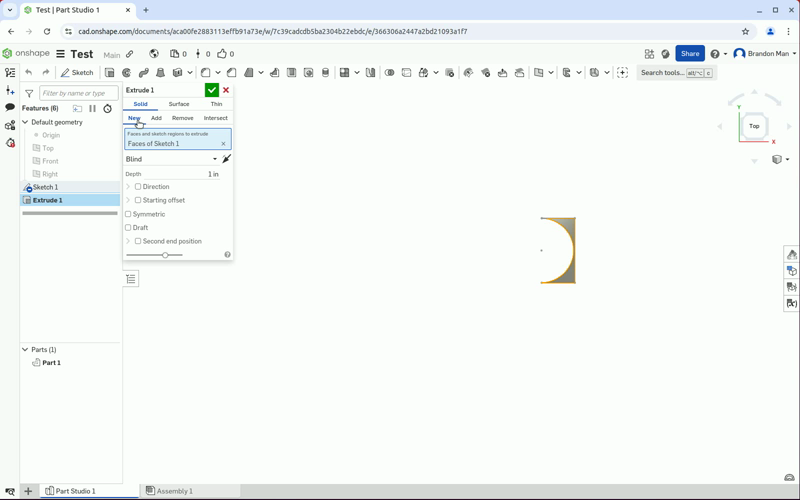
key(tab, 4)
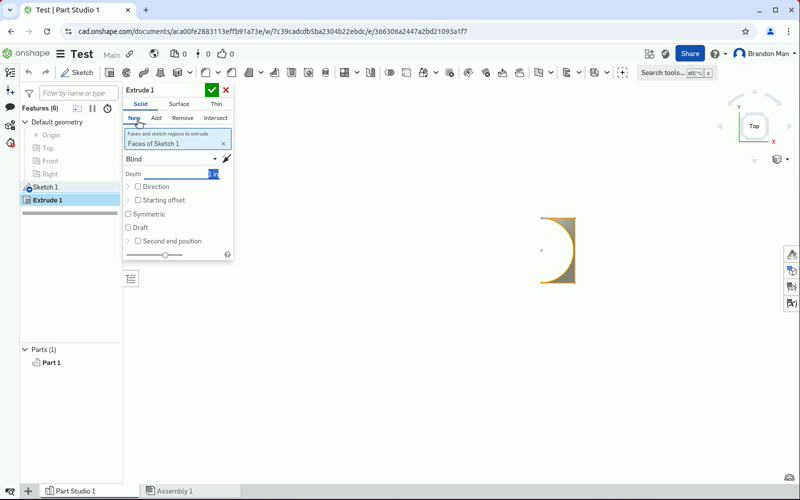
text(6.74)
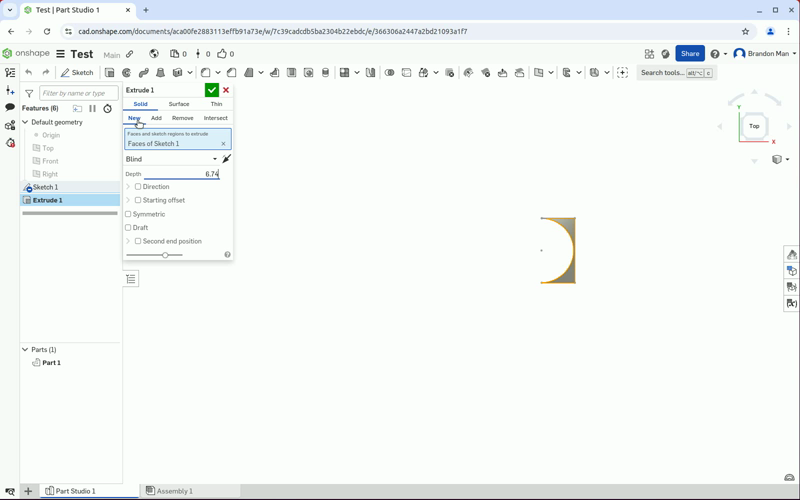
key(enter)
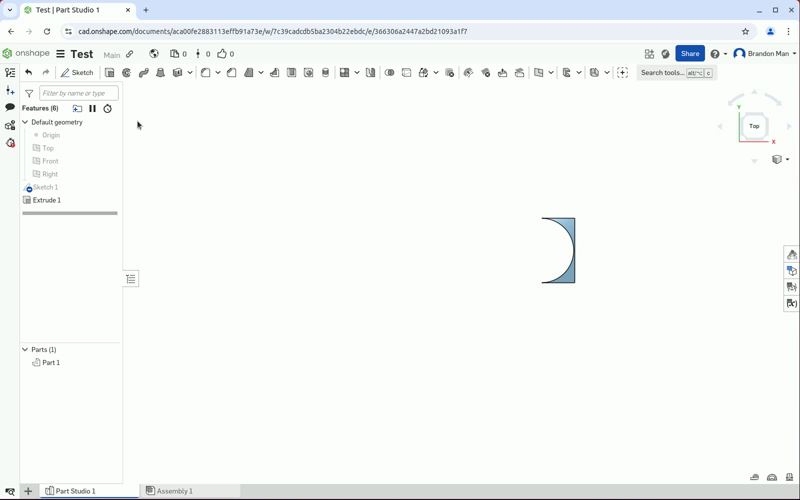
key(shift+h)
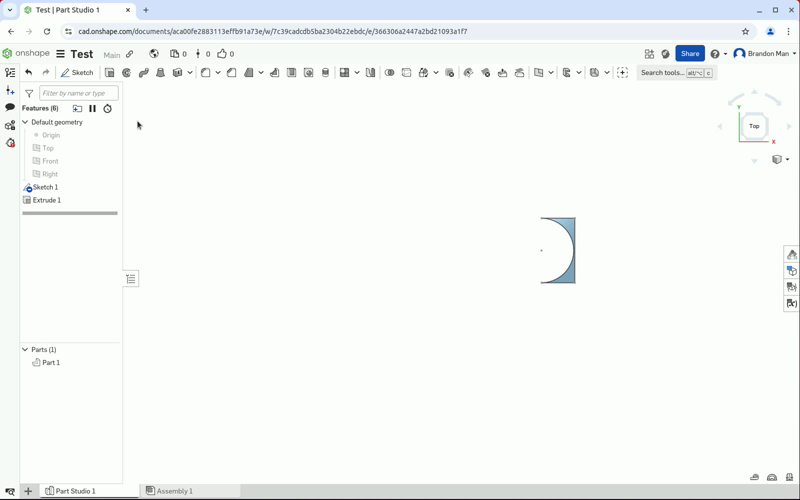
key(shift+h)
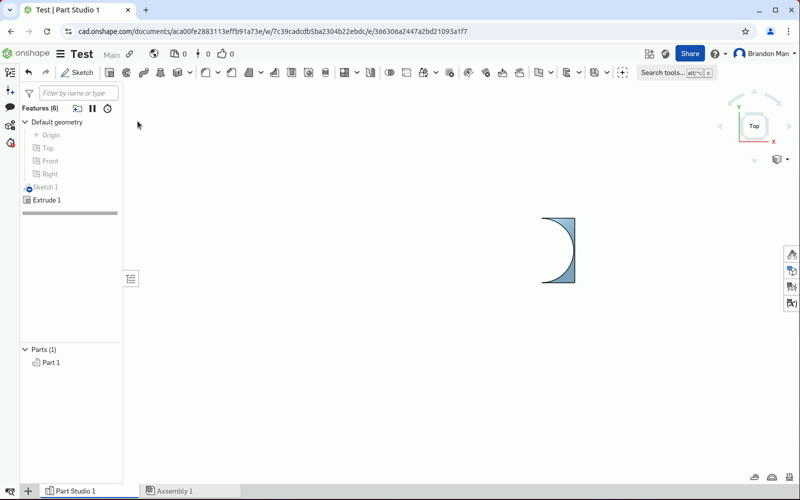
mouse_move(73, 189)
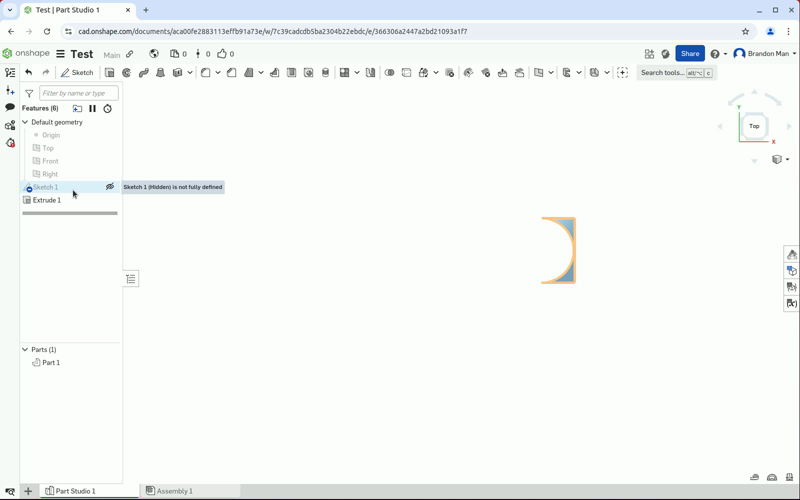
click(73, 189)
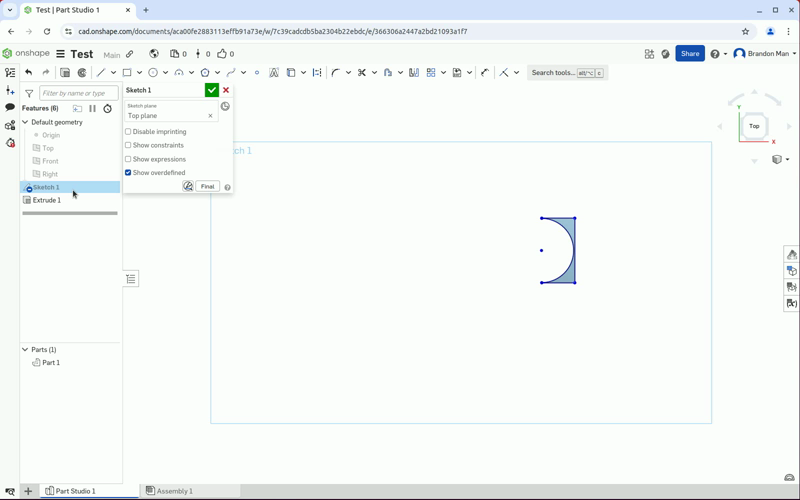
mouse_move(229, 92)
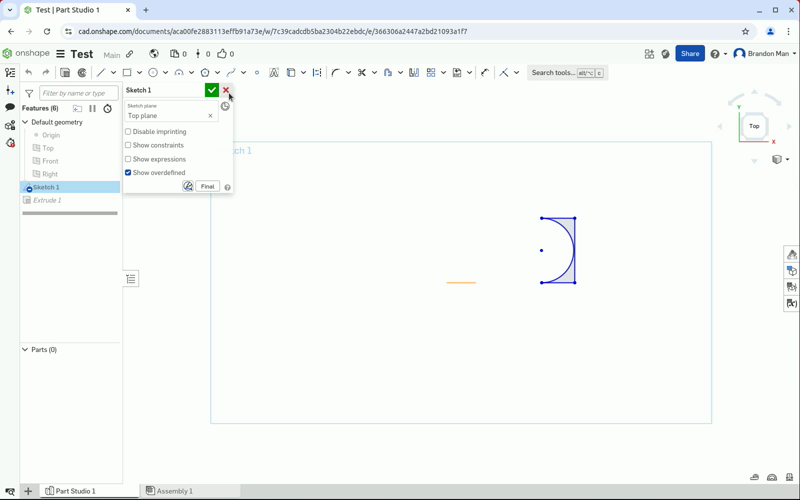
click(229, 92)
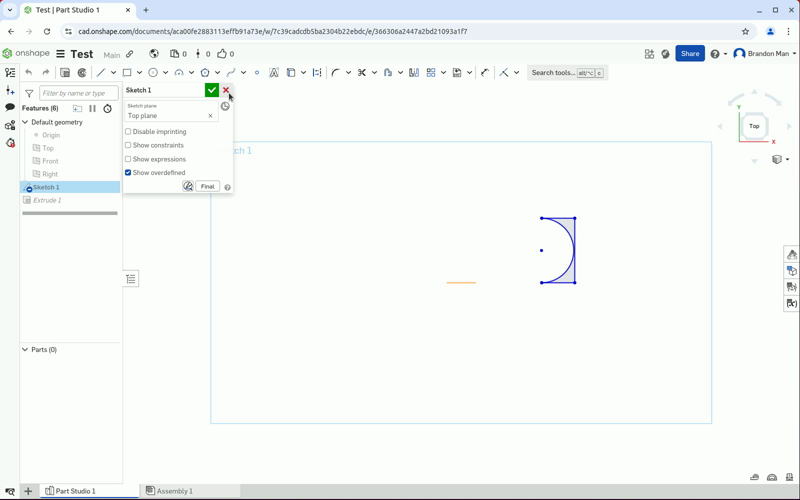
key(shift+s)
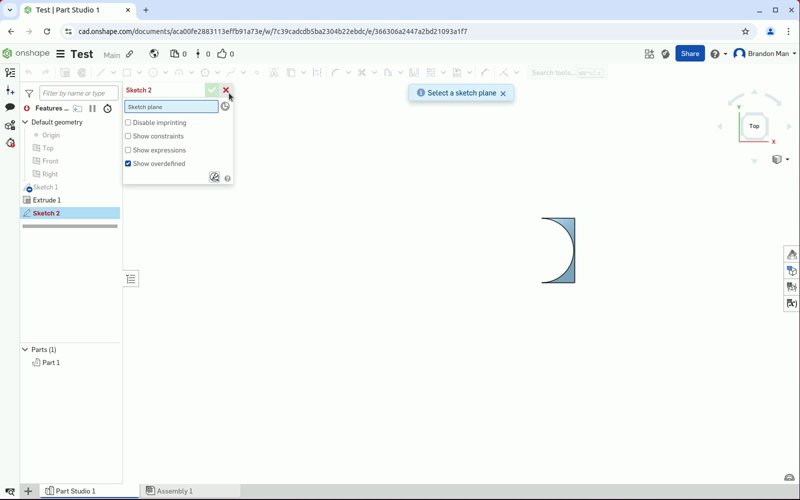
mouse_move(73, 150)
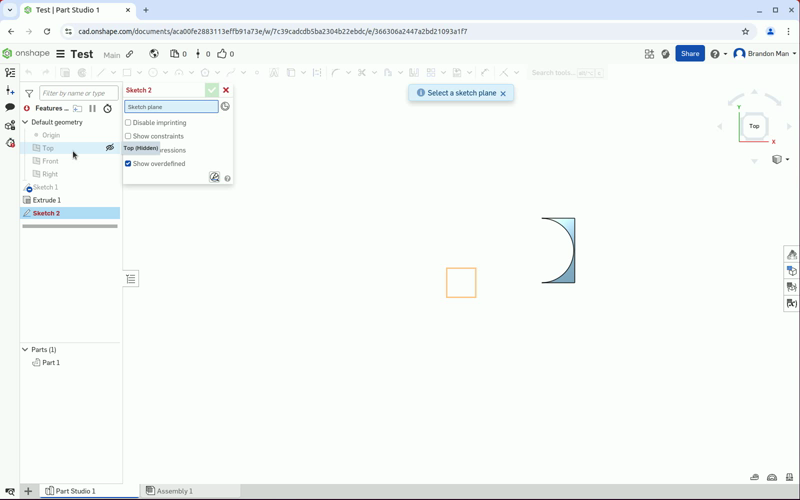
click(73, 150)
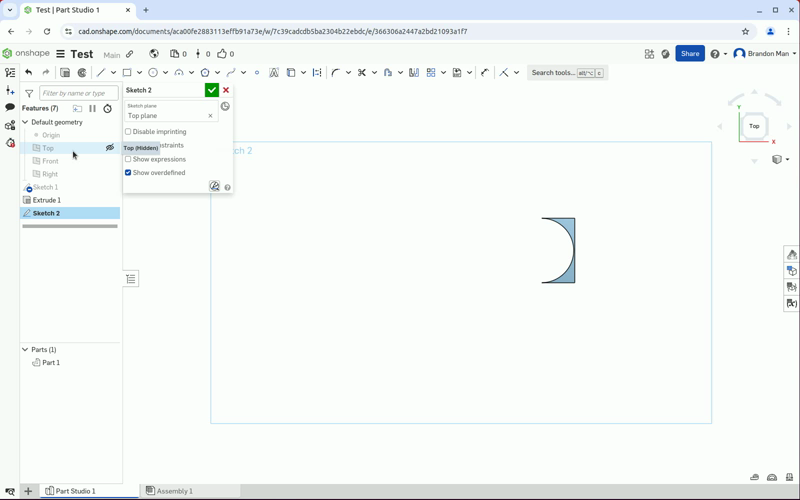
mouse_move(73, 352)
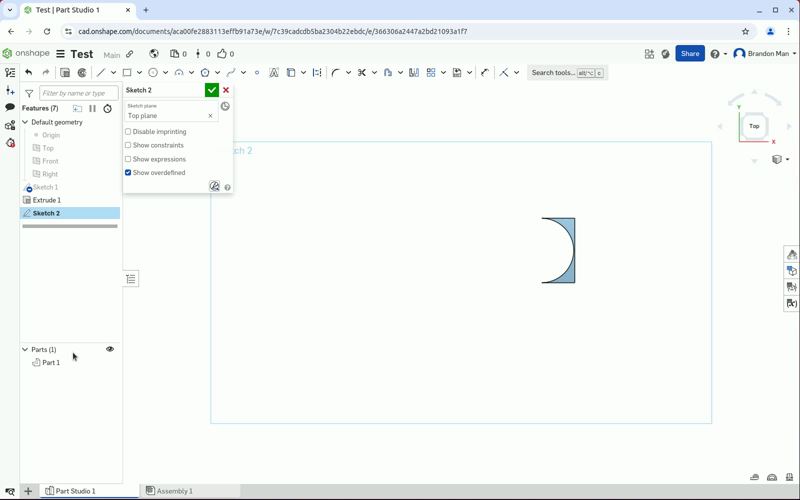
key(y)
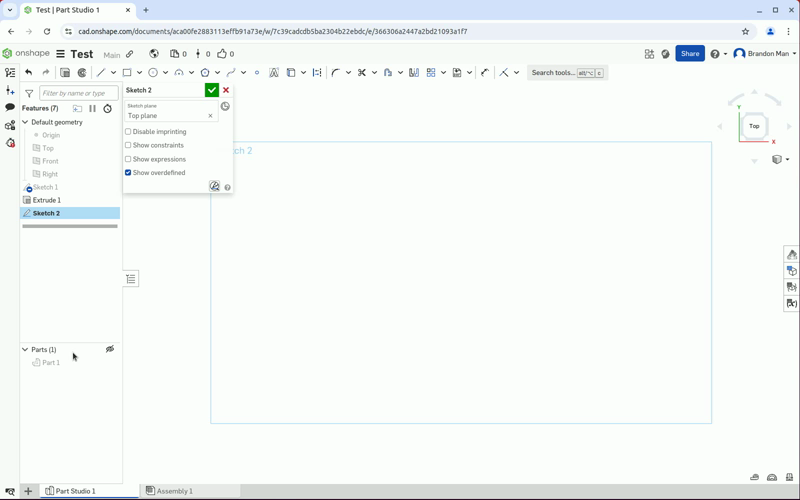
key(l)
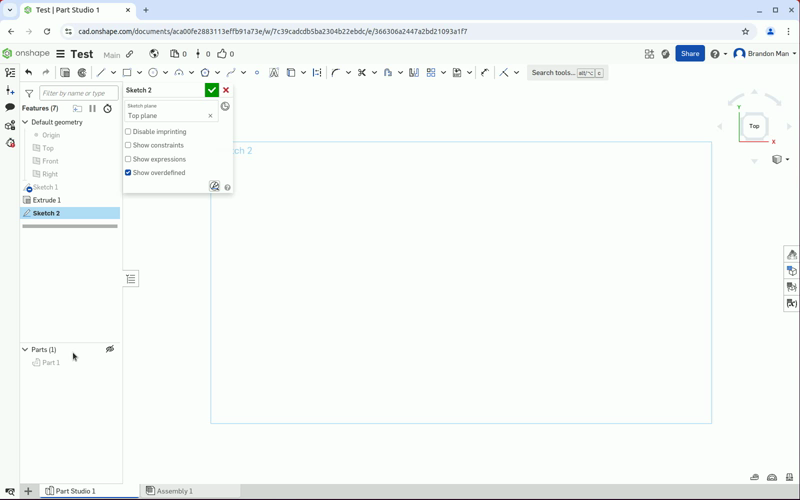
key_down(shift)
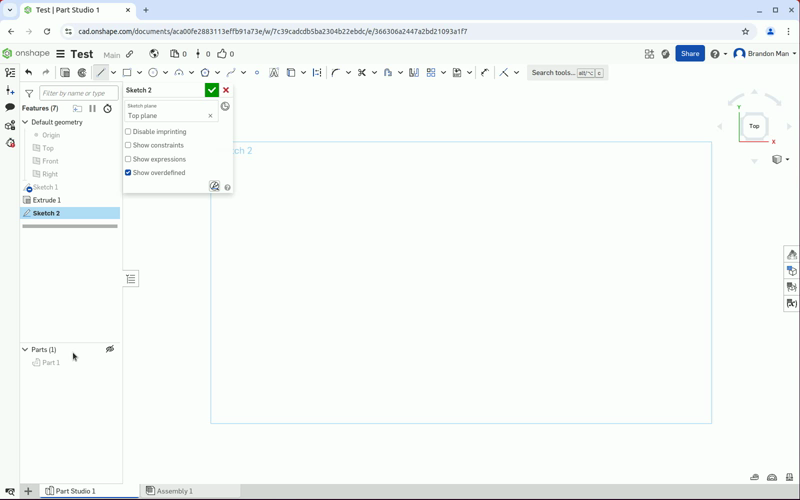
mouse_move(460, 282)
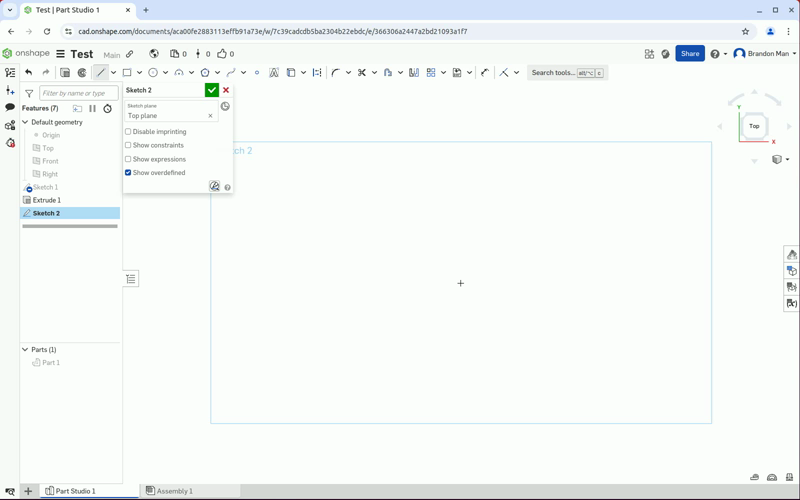
click(460, 282)
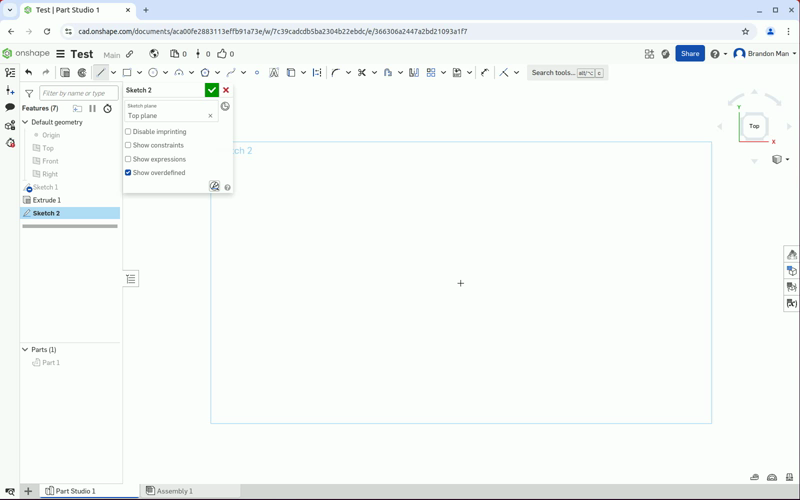
key_up(shift)
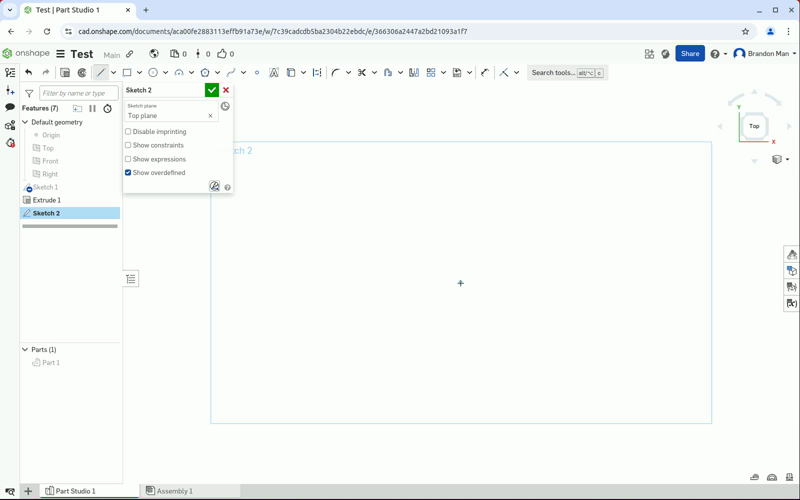
key_down(shift)
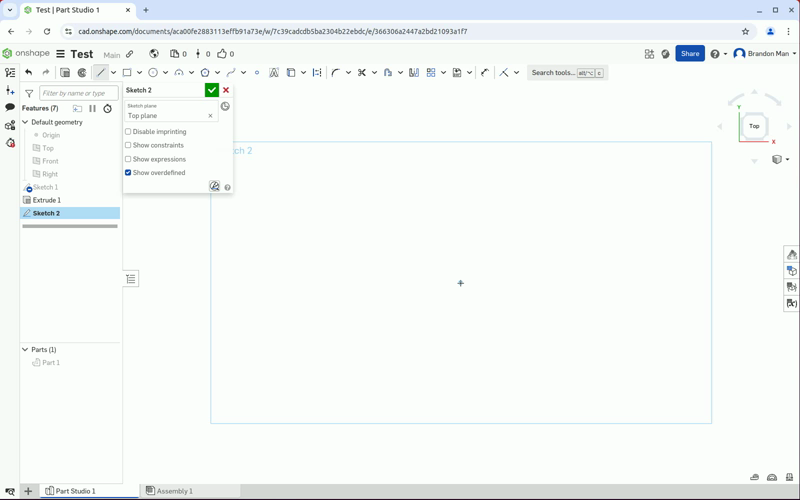
mouse_move(541, 282)
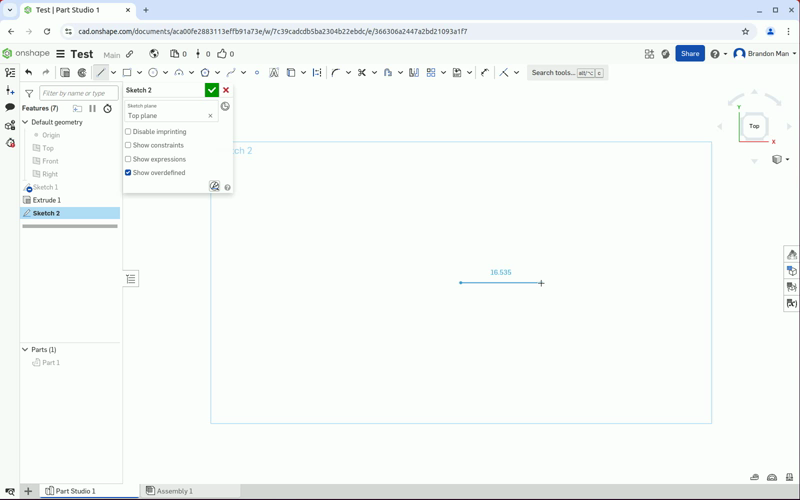
click(541, 282)
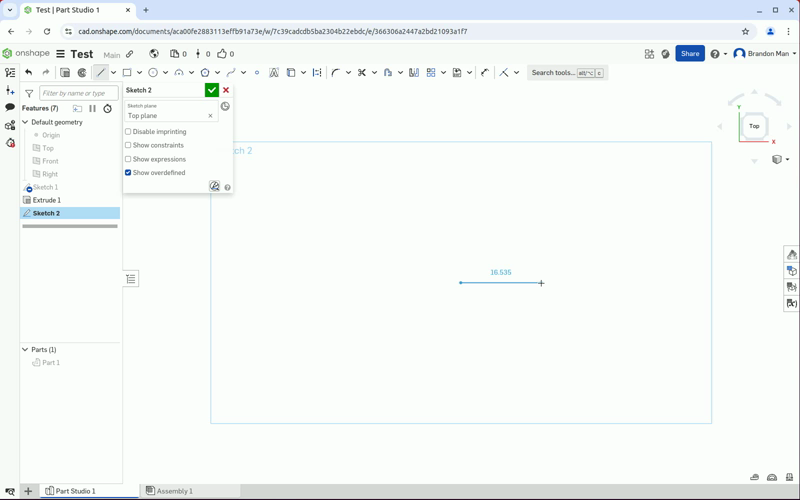
key_up(shift)
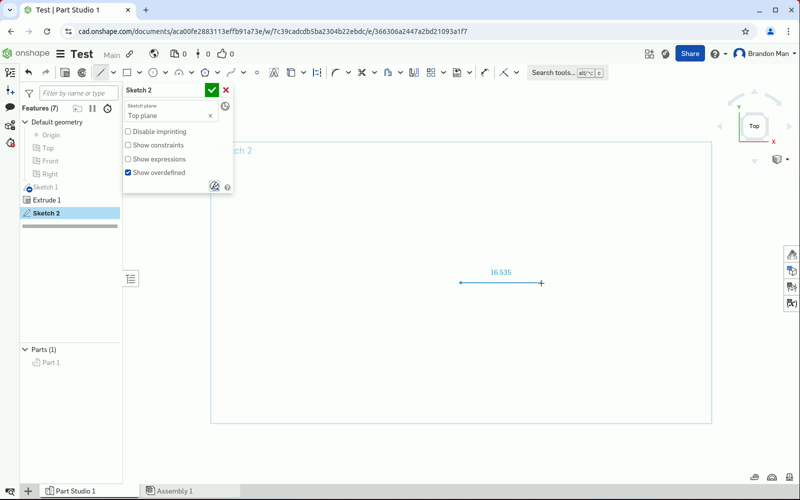
key(esc)
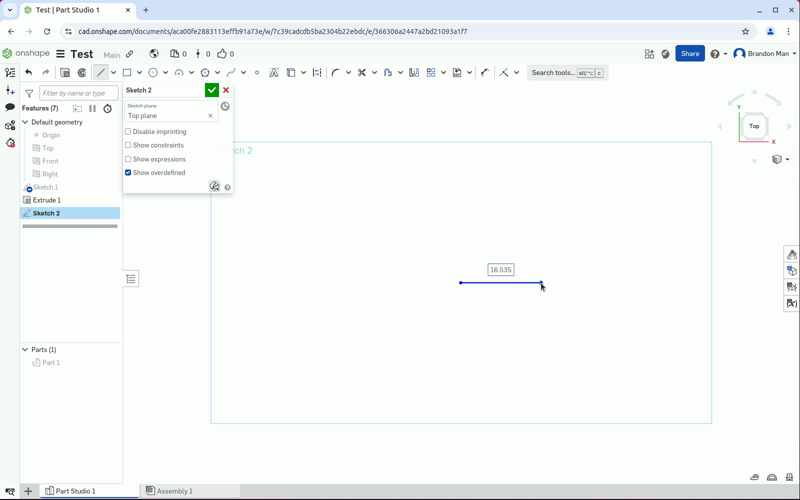
key(a)
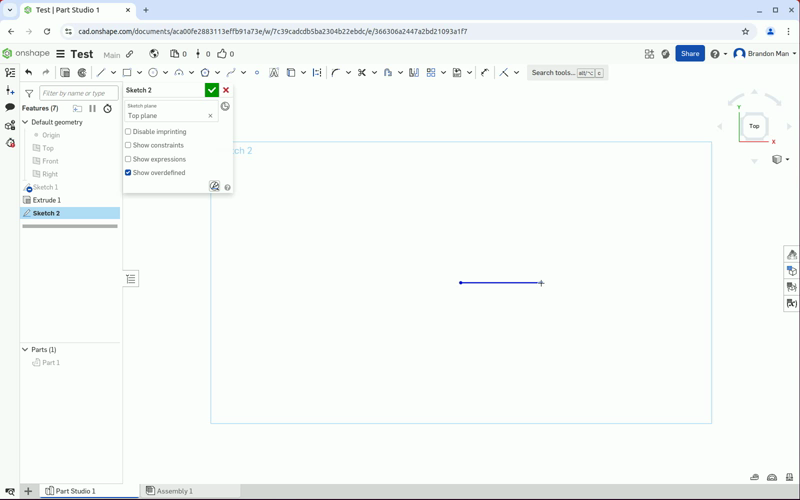
mouse_move(541, 282)
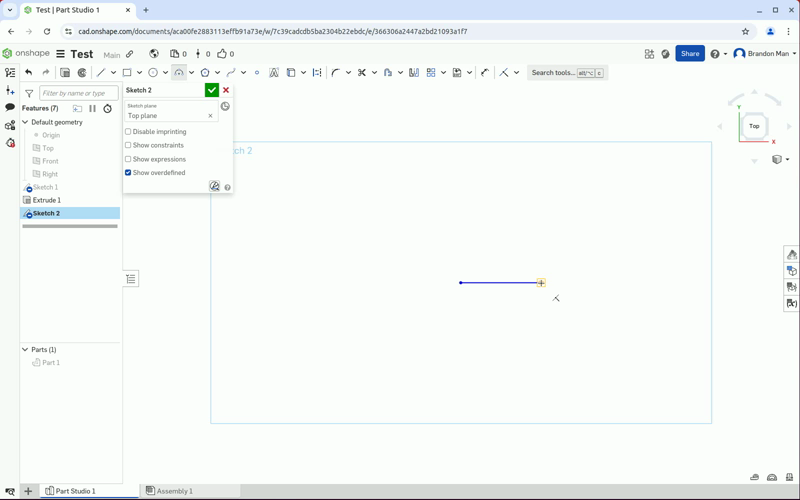
click(541, 282)
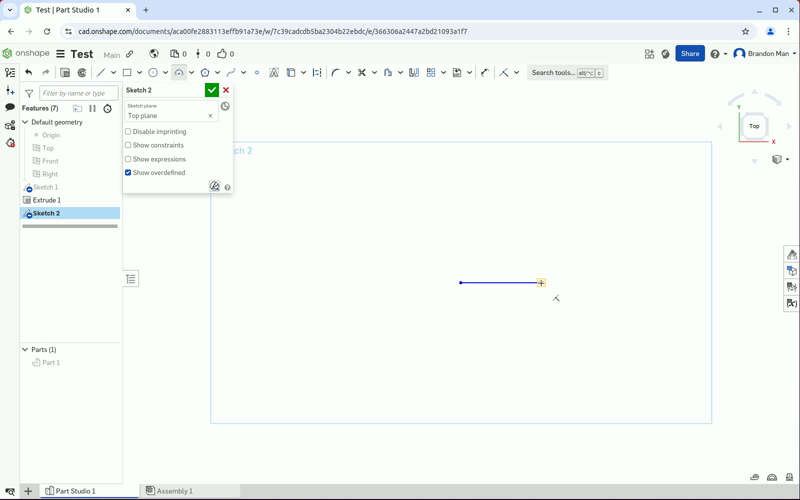
key_down(shift)
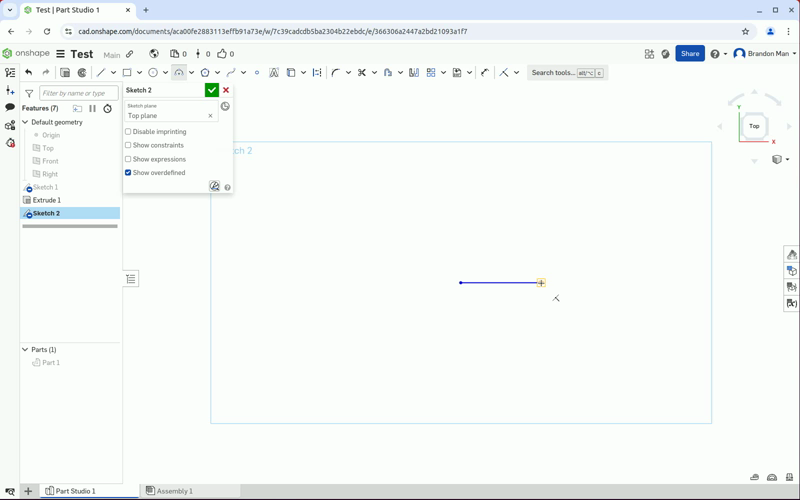
mouse_move(541, 219)
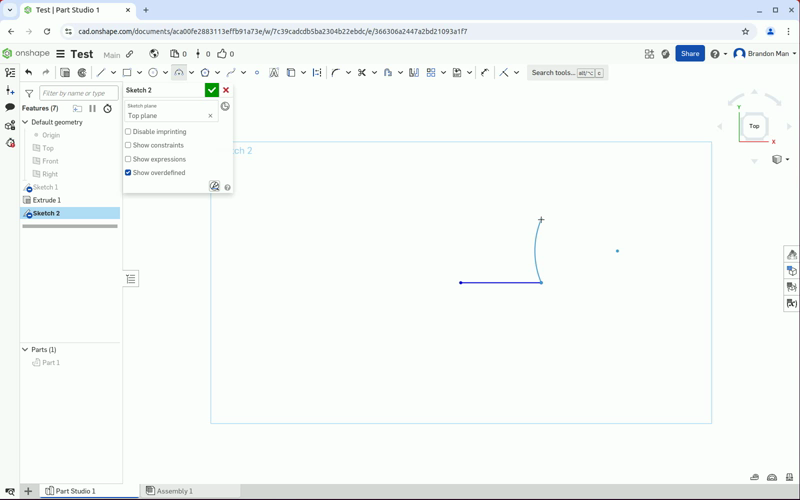
click(541, 219)
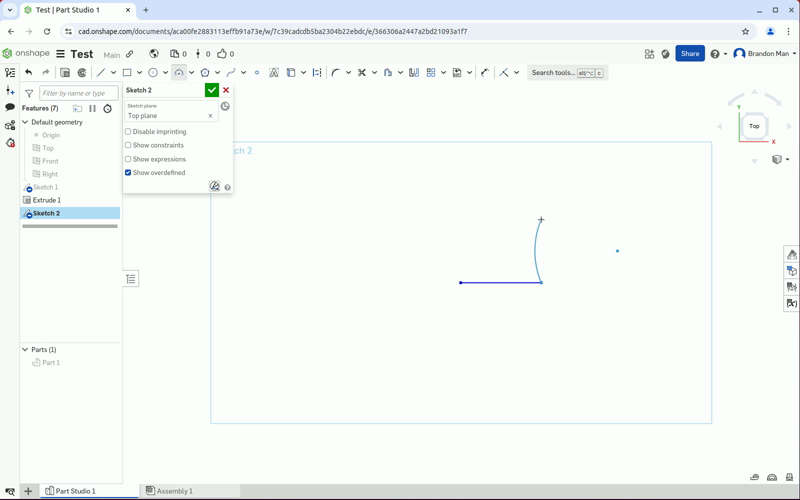
mouse_move(573, 250)
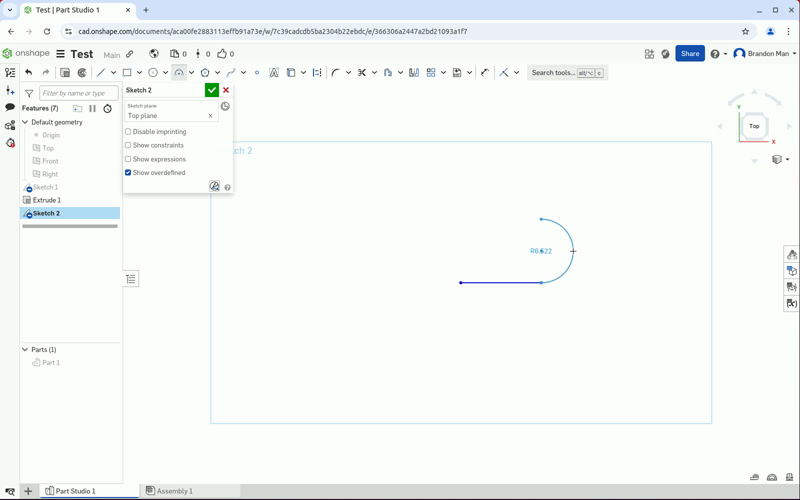
click(573, 250)
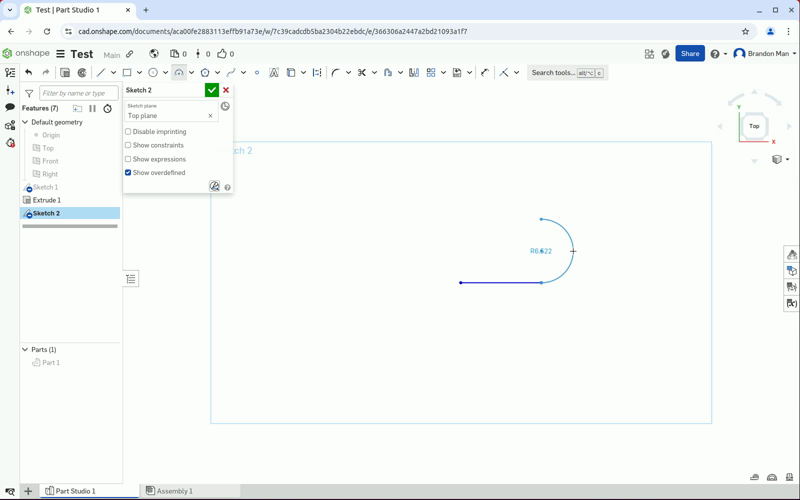
key_up(shift)
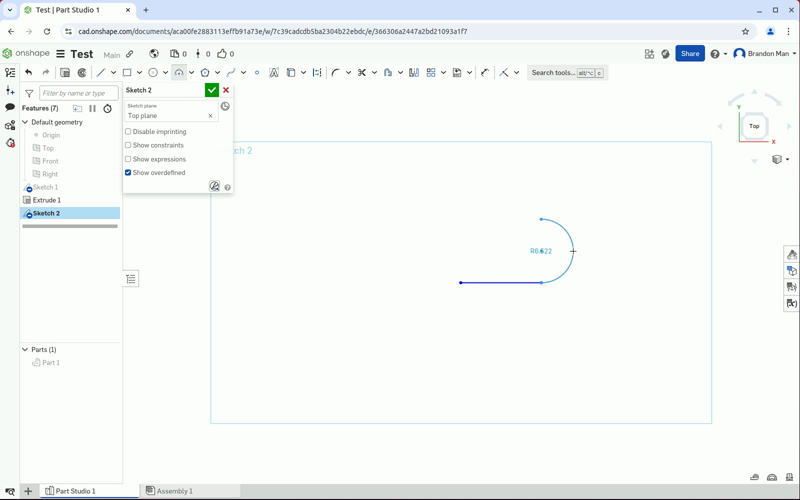
key(esc)
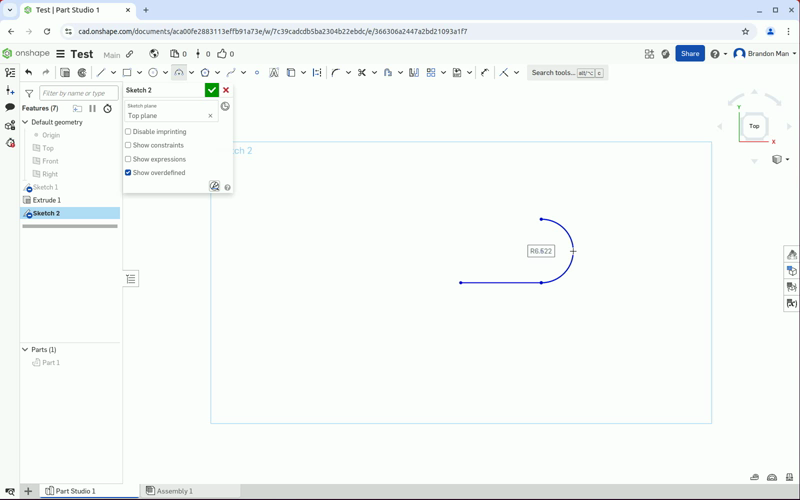
key(l)
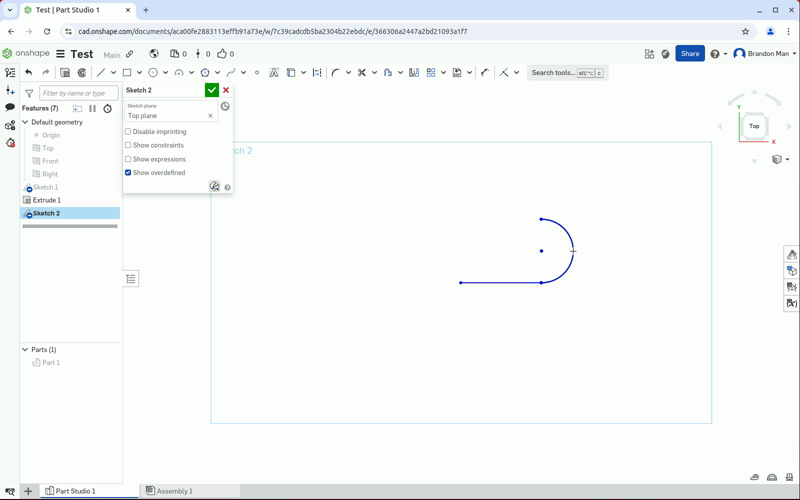
mouse_move(541, 219)
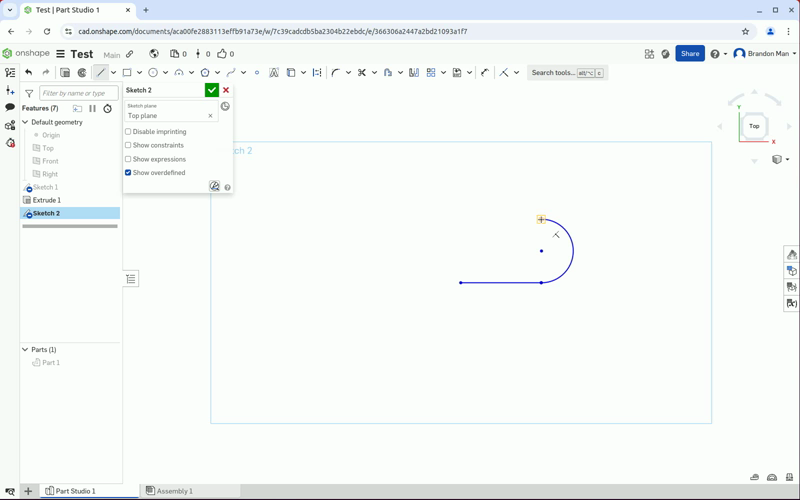
click(541, 219)
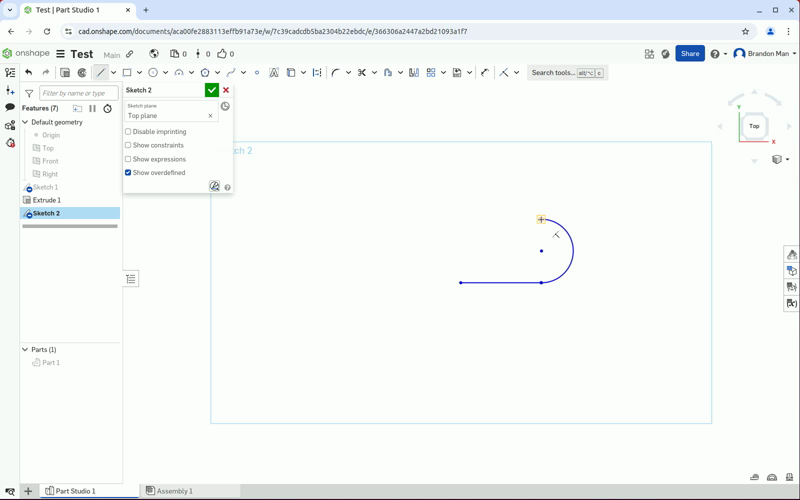
key_down(shift)
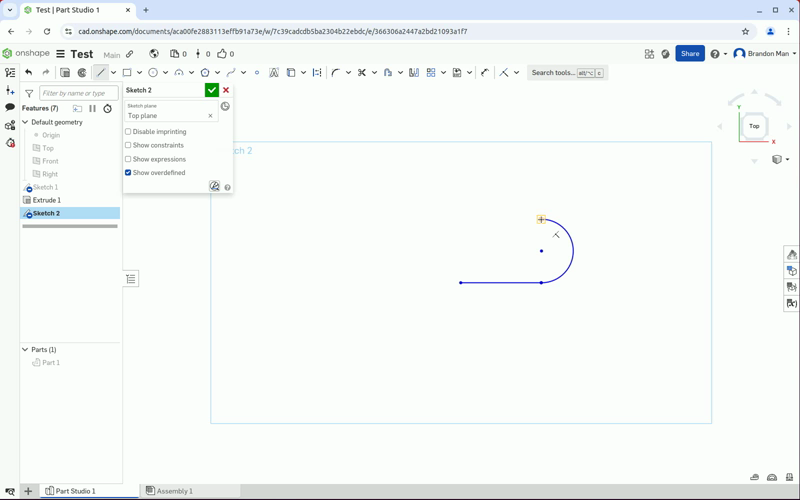
mouse_move(460, 219)
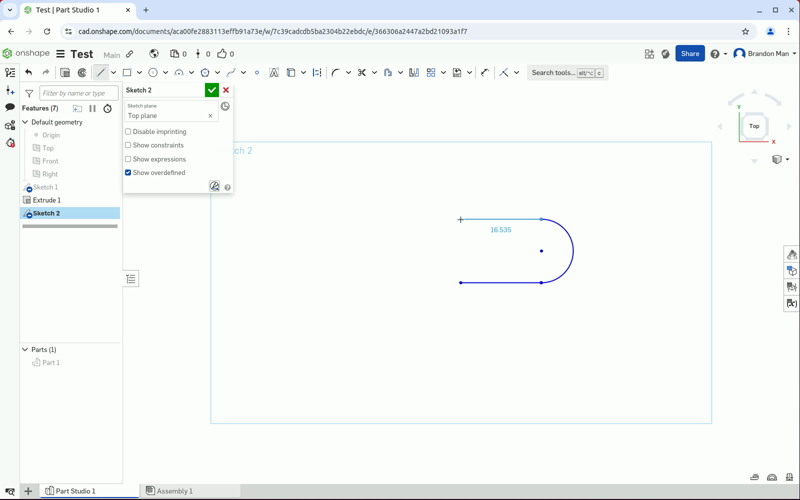
click(460, 219)
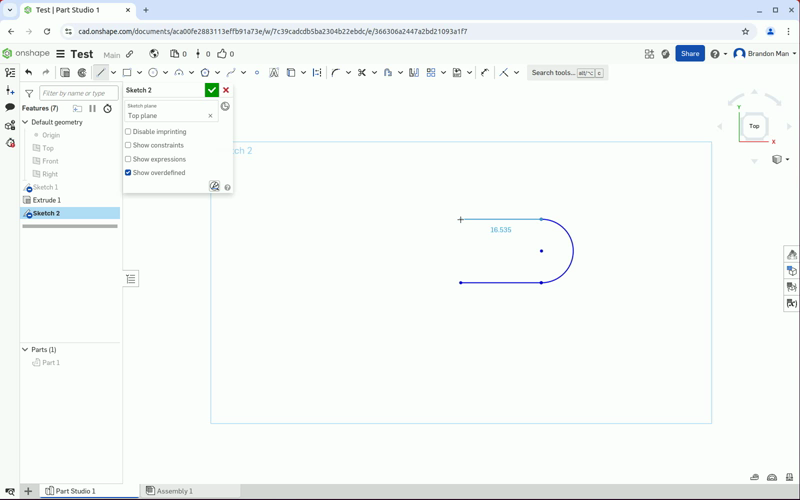
key_up(shift)
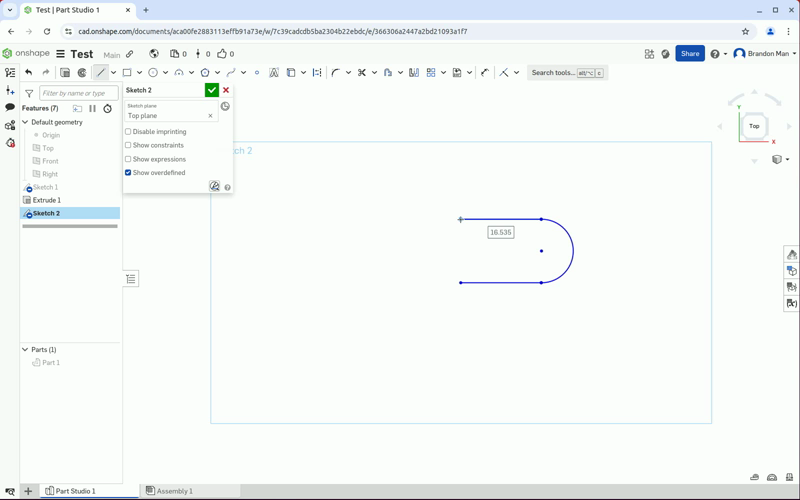
key_down(shift)
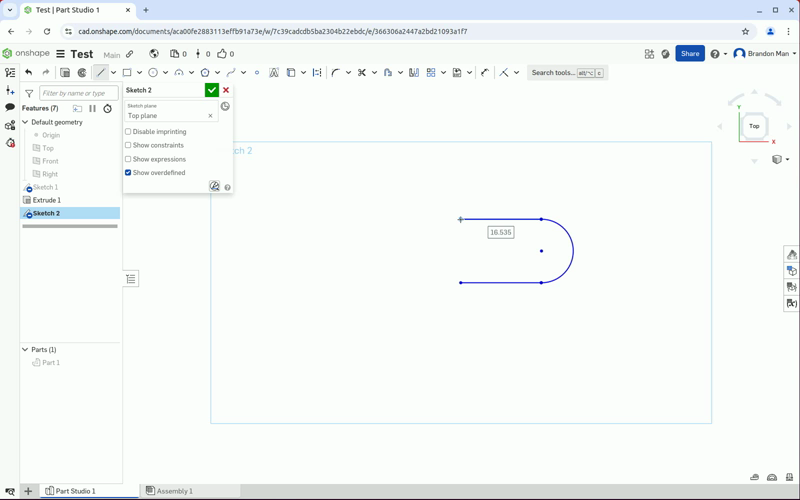
mouse_move(460, 282)
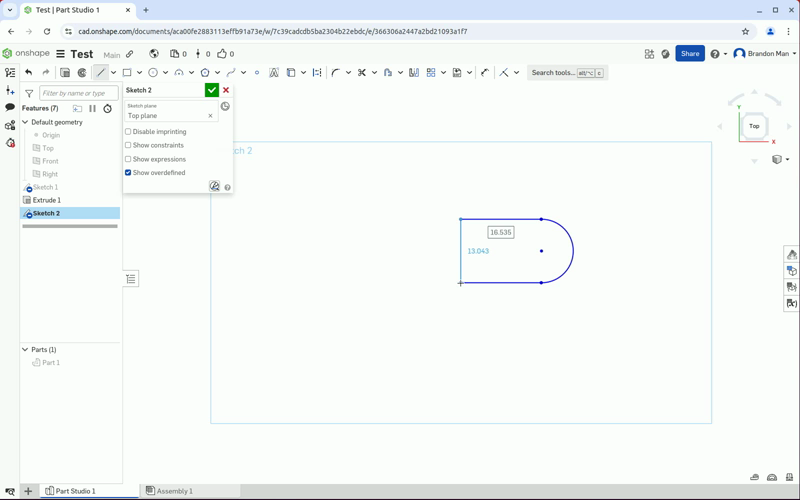
key_up(shift)
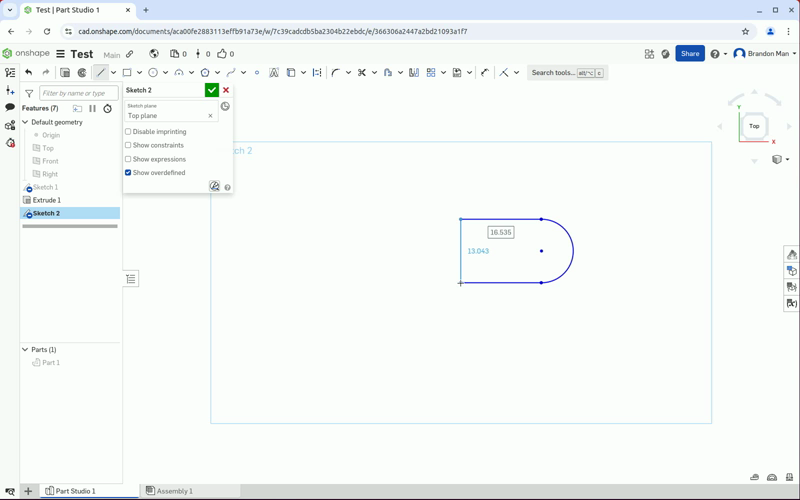
click(460, 282)
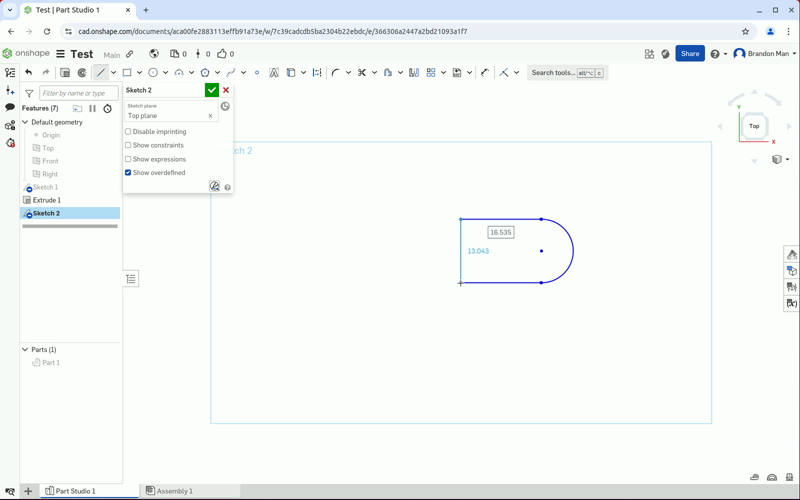
key(esc)
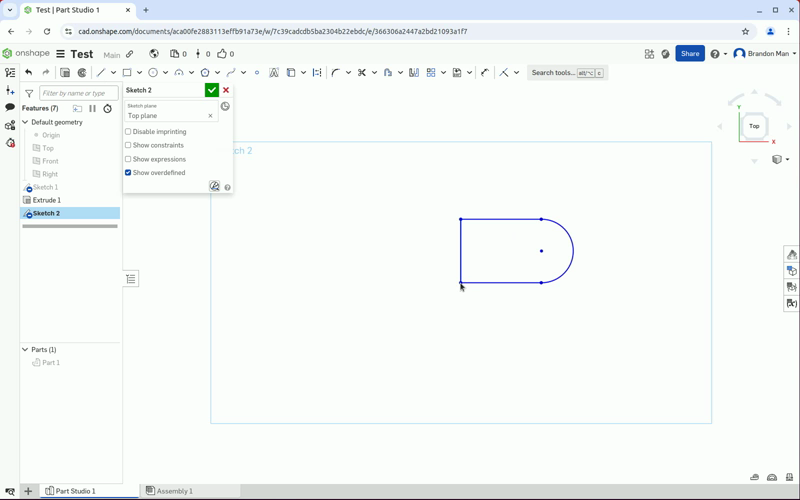
key(c)
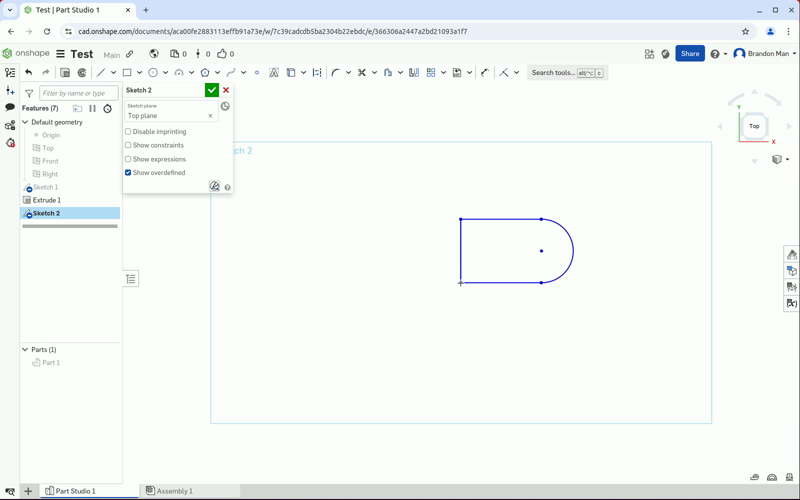
key_down(shift)
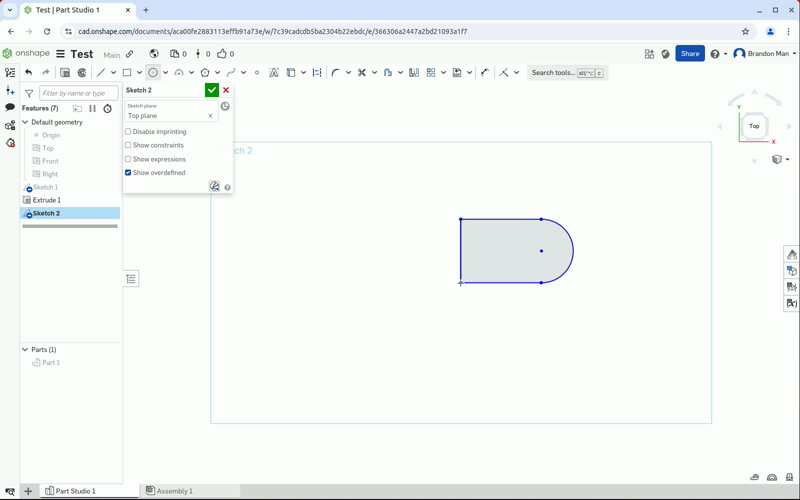
mouse_move(492, 250)
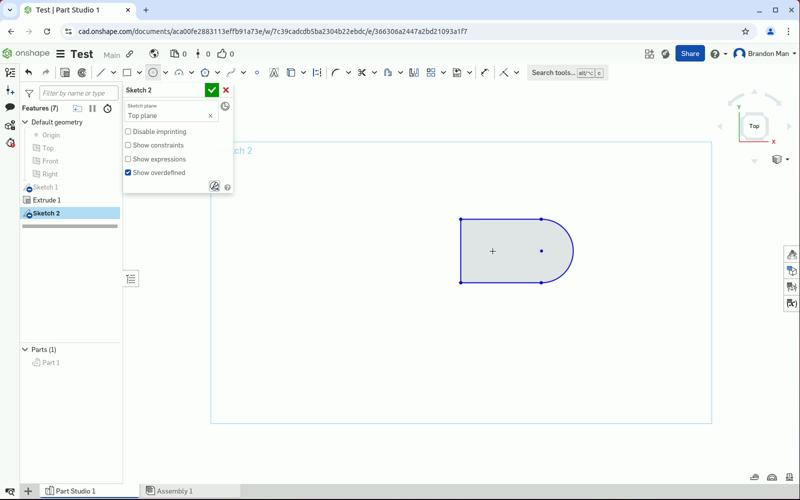
click(492, 250)
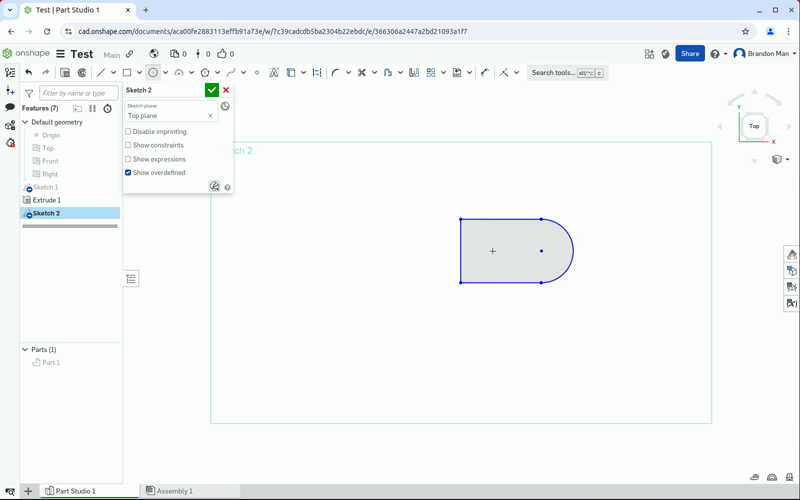
key_up(shift)
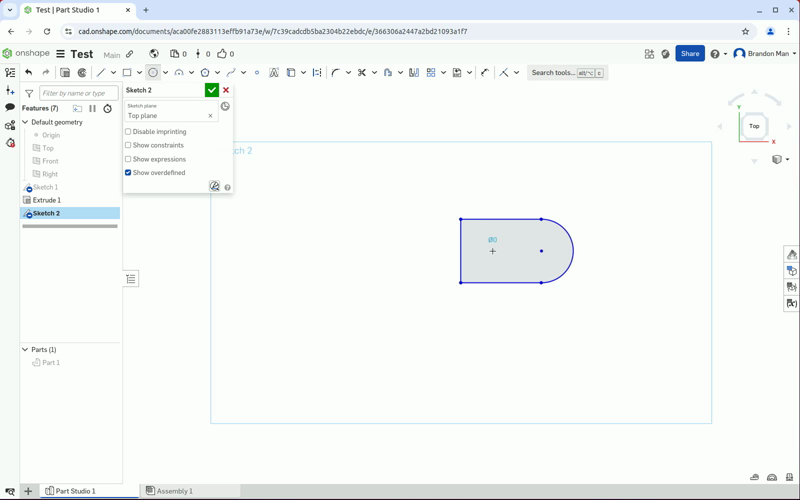
mouse_move(509, 250)
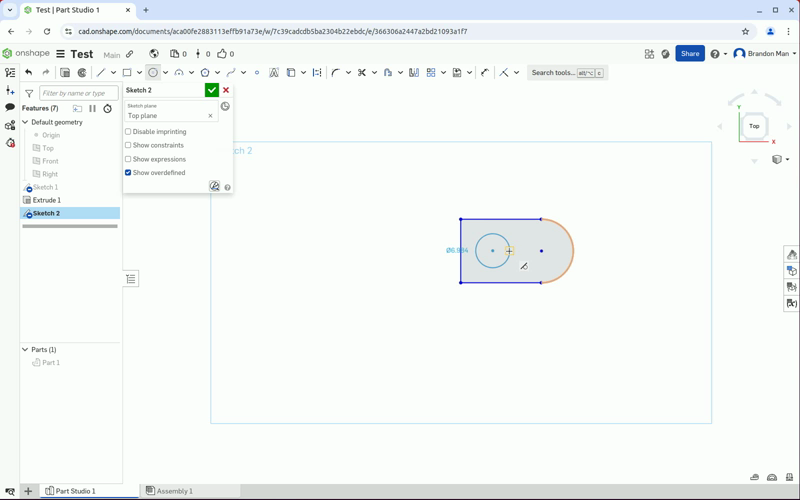
click(509, 250)
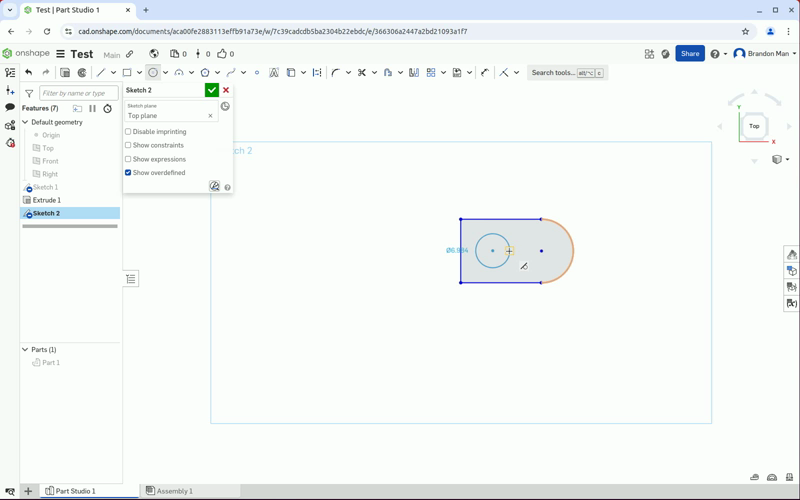
key(esc)
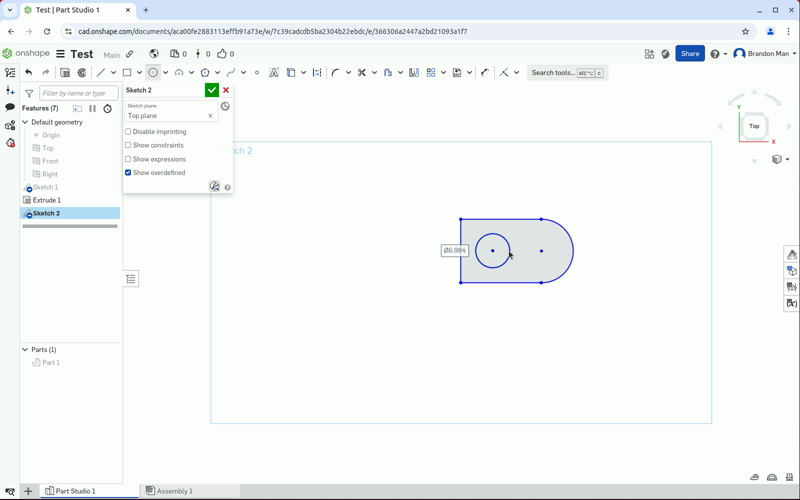
key(c)
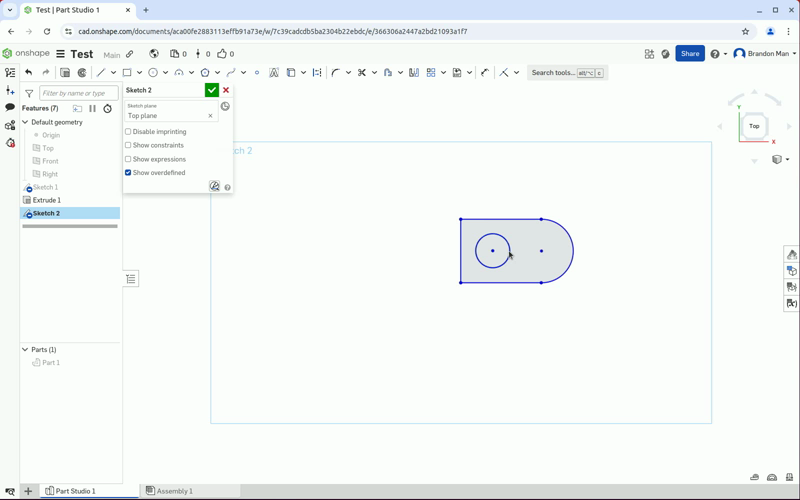
key_down(shift)
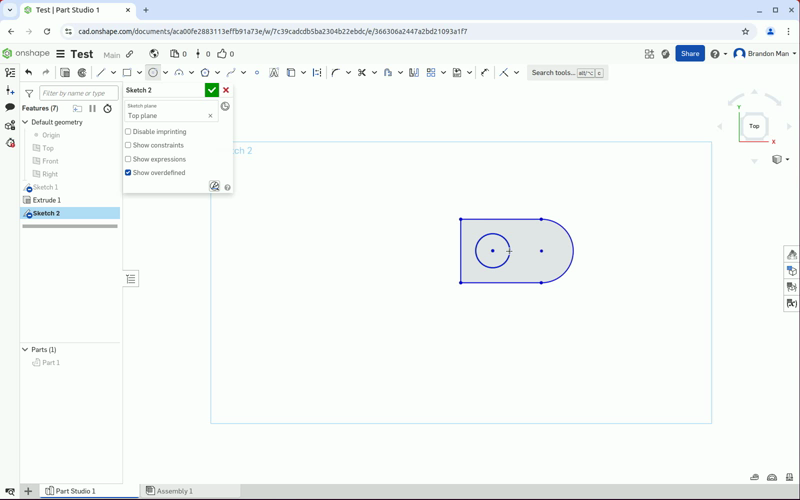
mouse_move(541, 250)
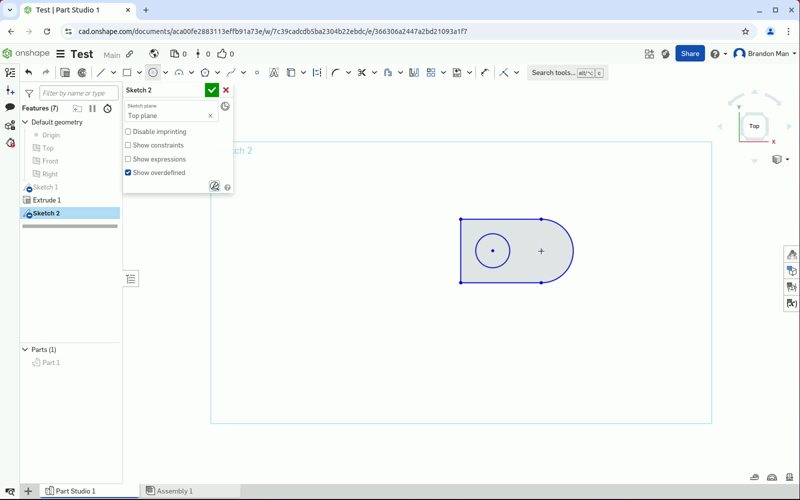
click(541, 250)
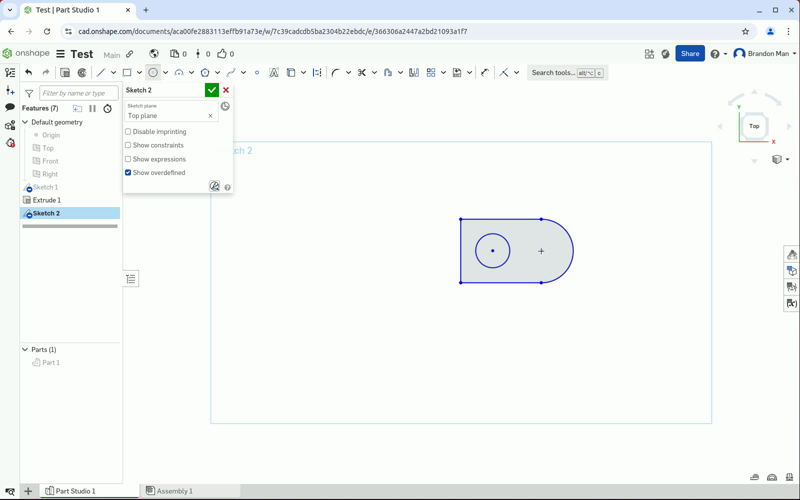
key_up(shift)
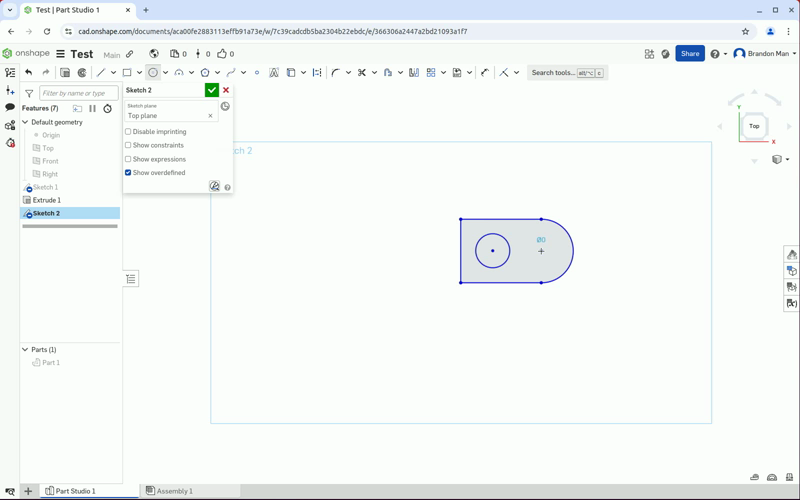
mouse_move(557, 250)
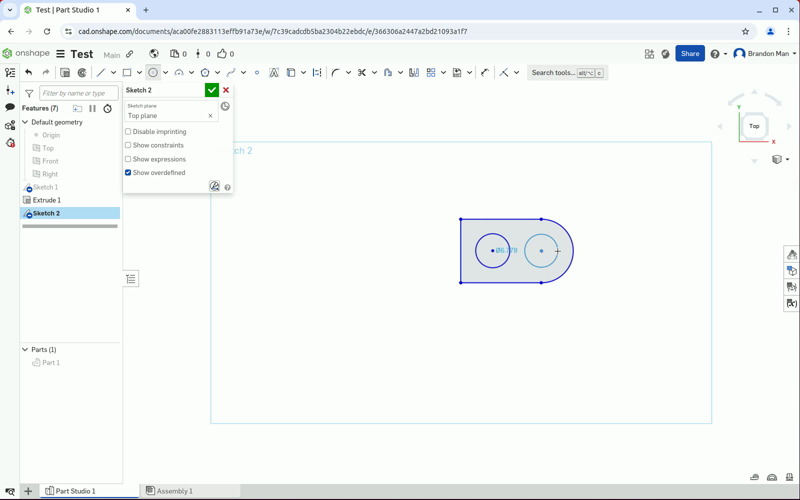
click(557, 250)
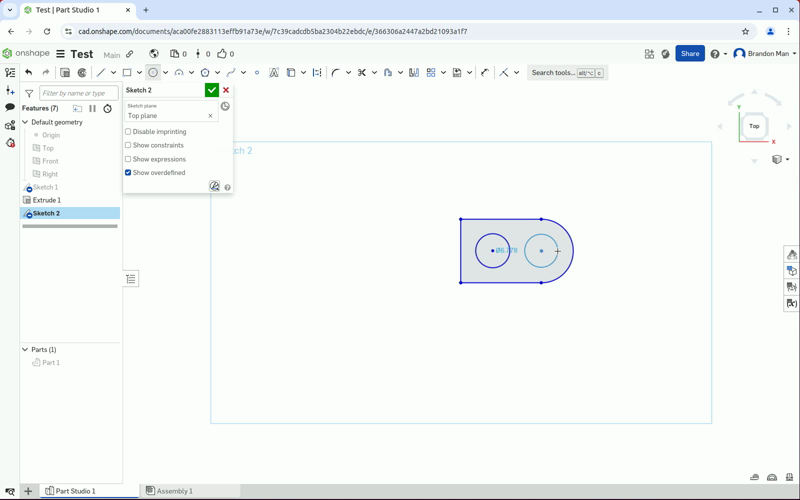
key(esc)
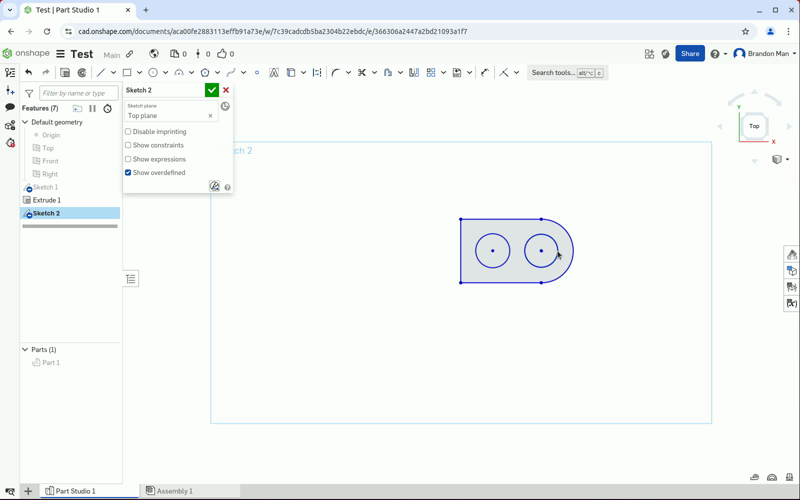
mouse_move(521, 238)
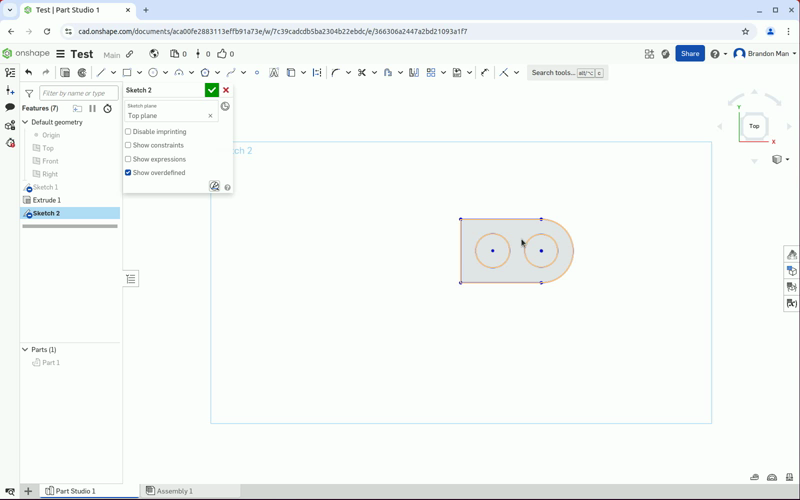
click(521, 238)
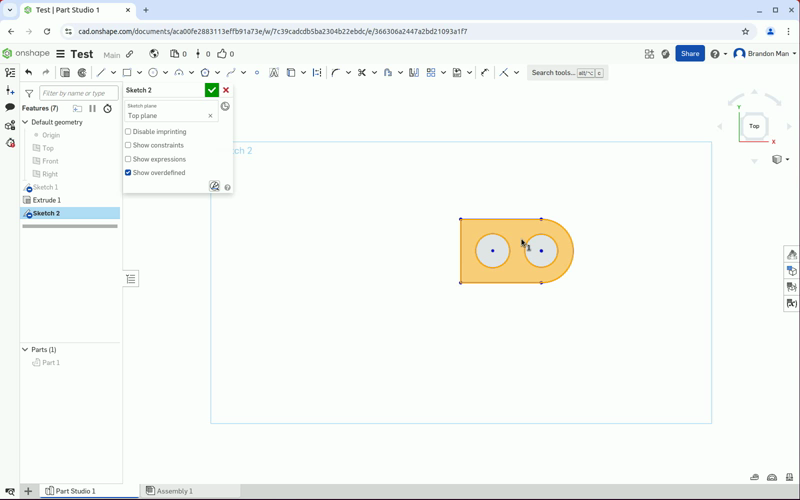
mouse_move(73, 352)
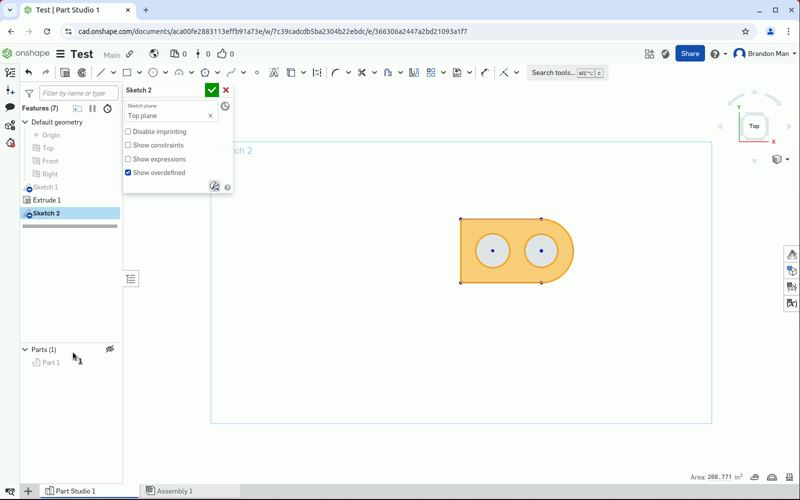
key(shift+y)
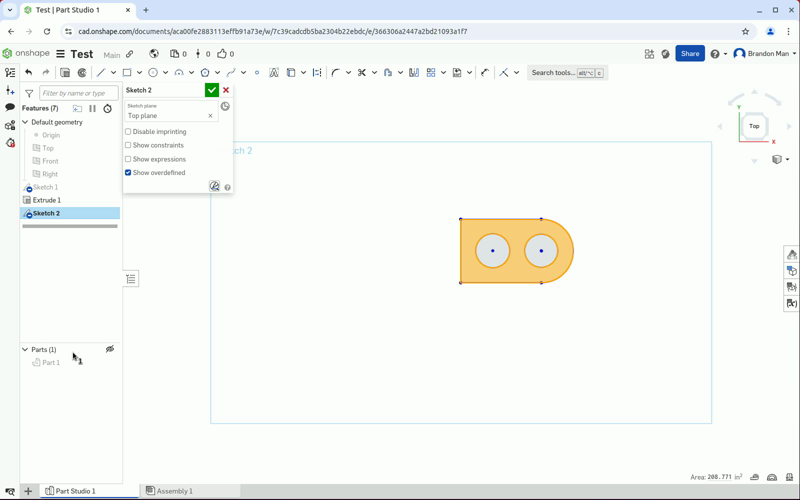
key(shift+e)
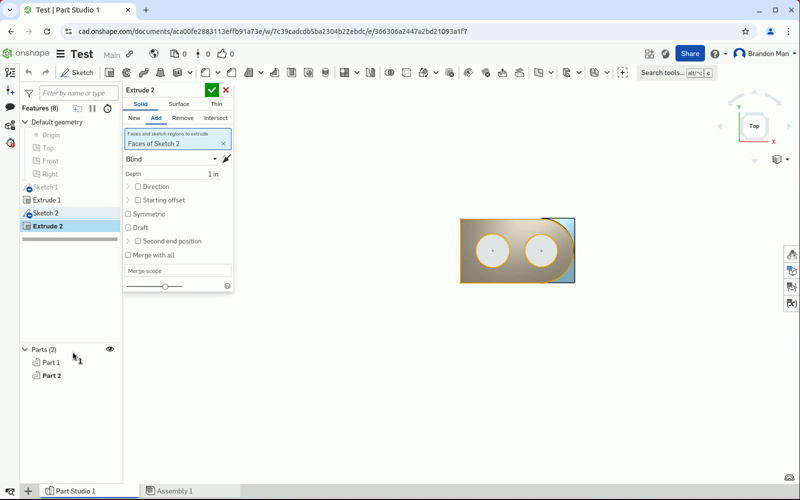
mouse_move(143, 106)
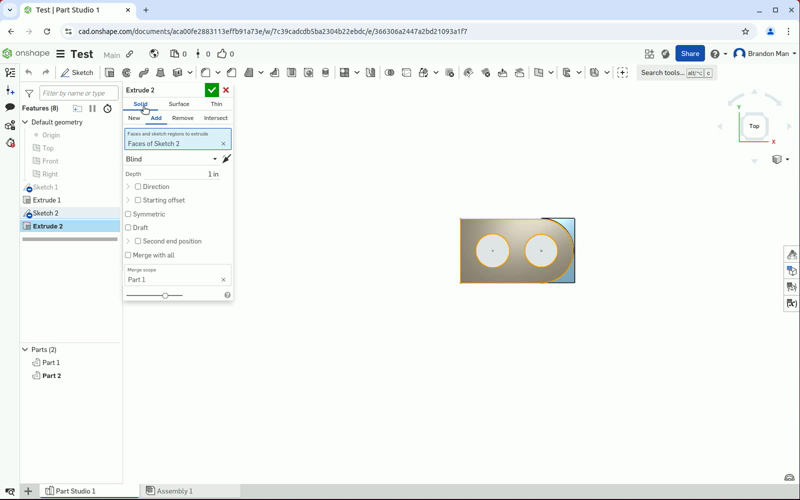
click(143, 106)
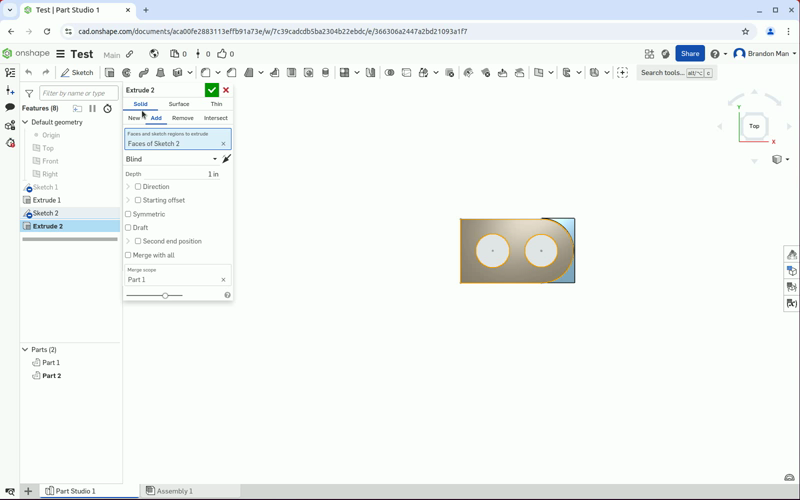
mouse_move(137, 120)
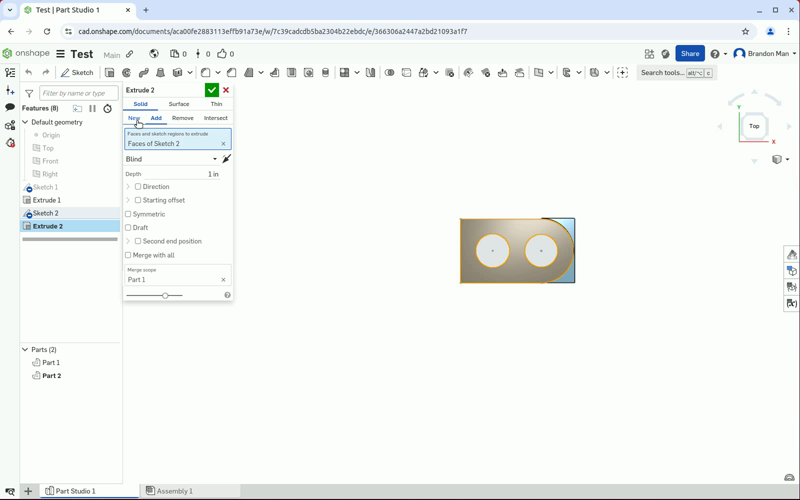
click(137, 120)
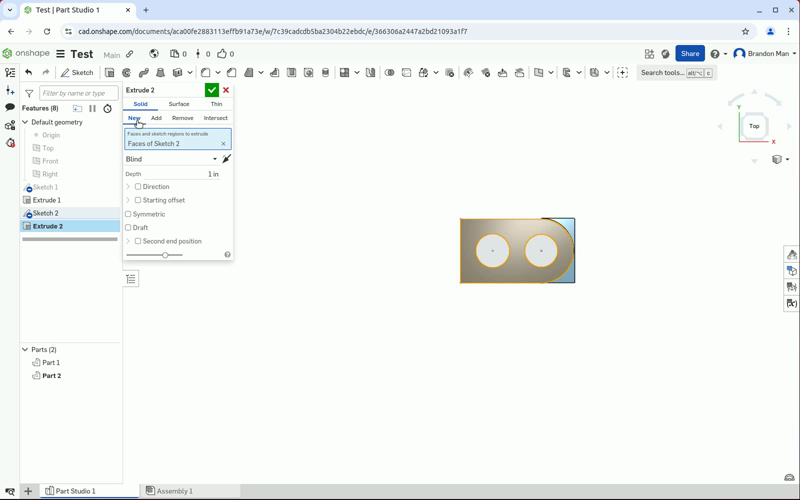
key(tab, 4)
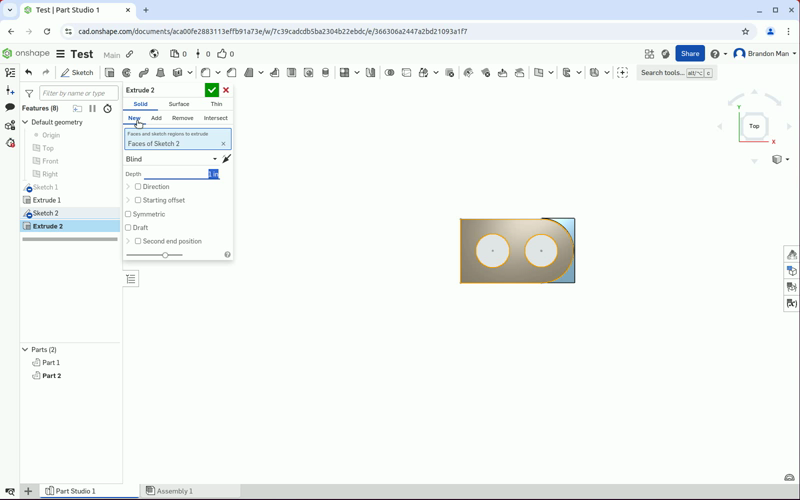
text(6.74)
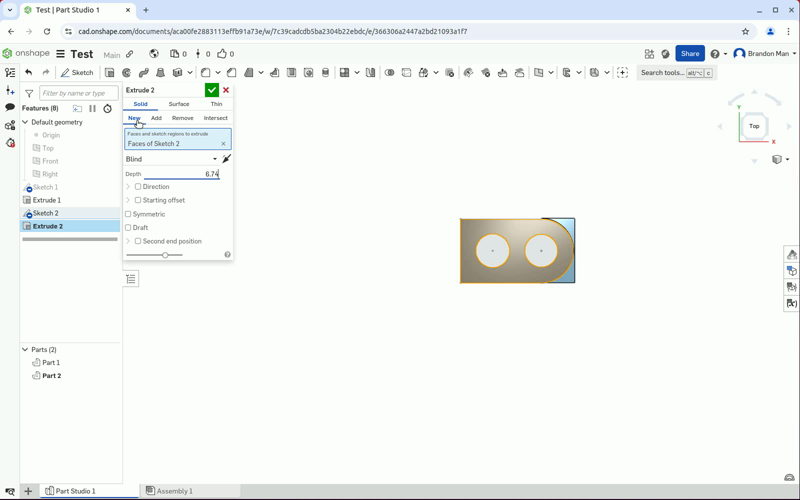
key(enter)
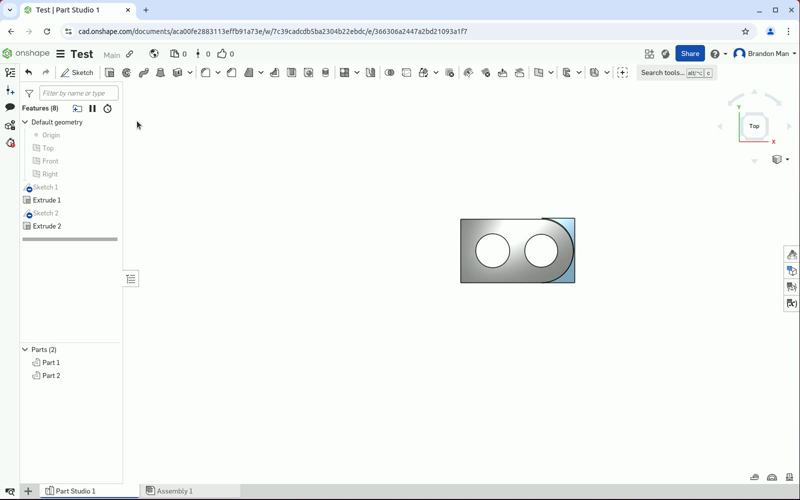
key(shift+h)
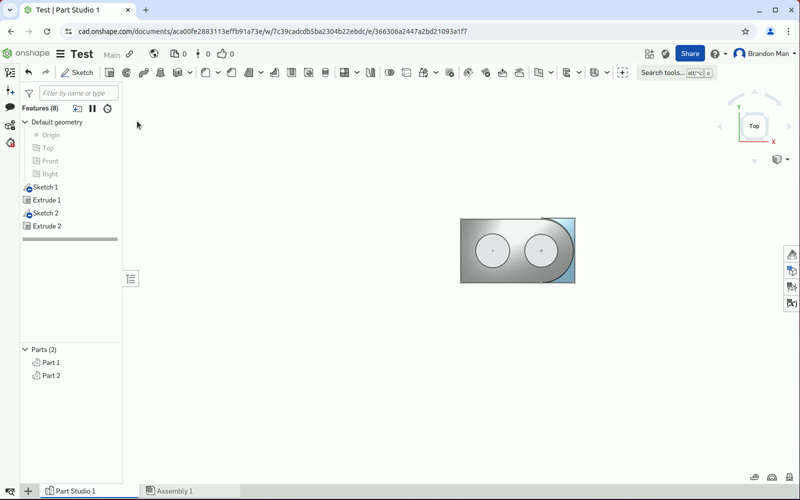
key(shift+h)
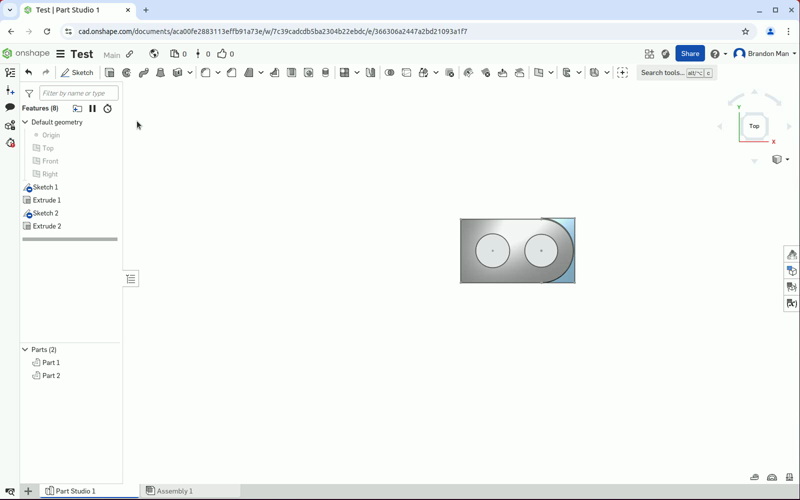
key(shift+7)
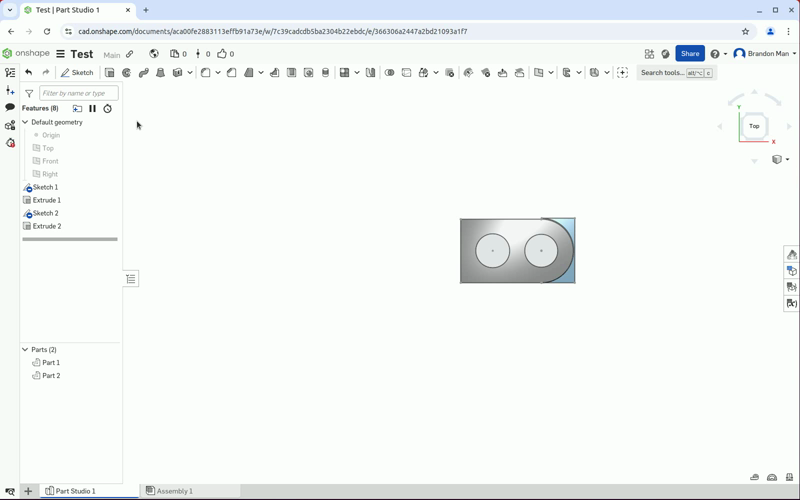
key(up, 3)
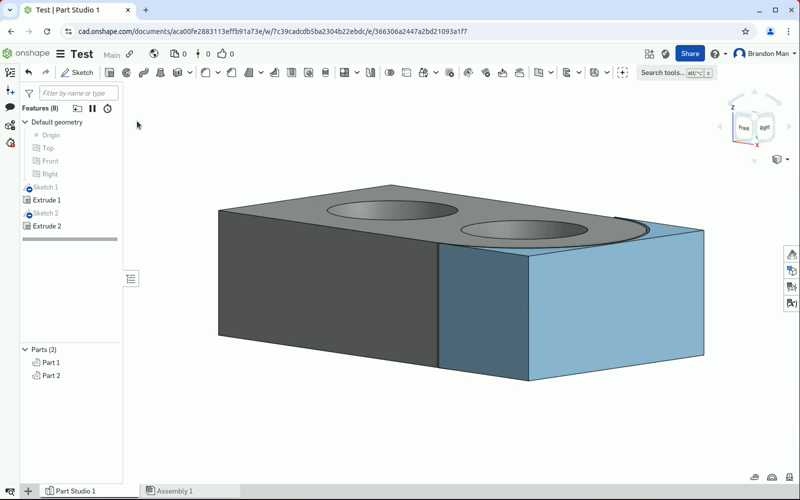
key(left, 3)
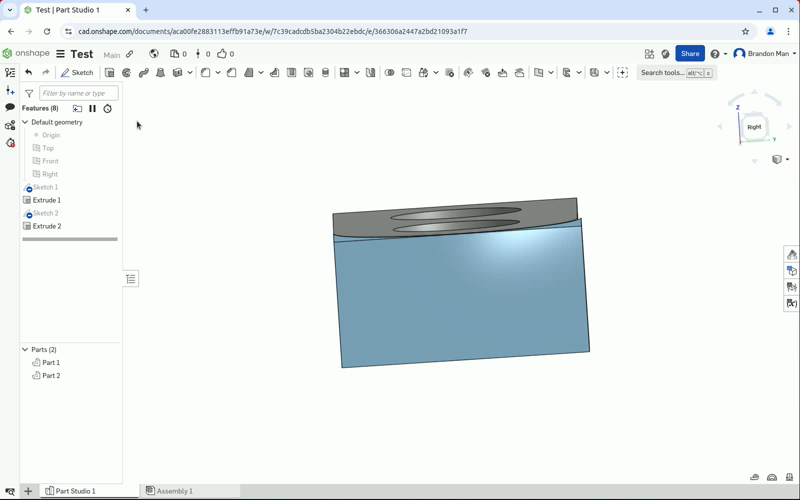
key(right, 3)
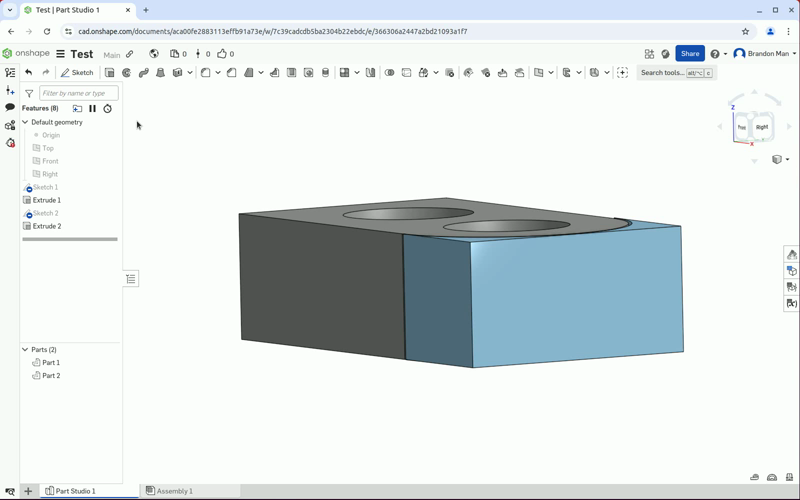
key(down, 3)
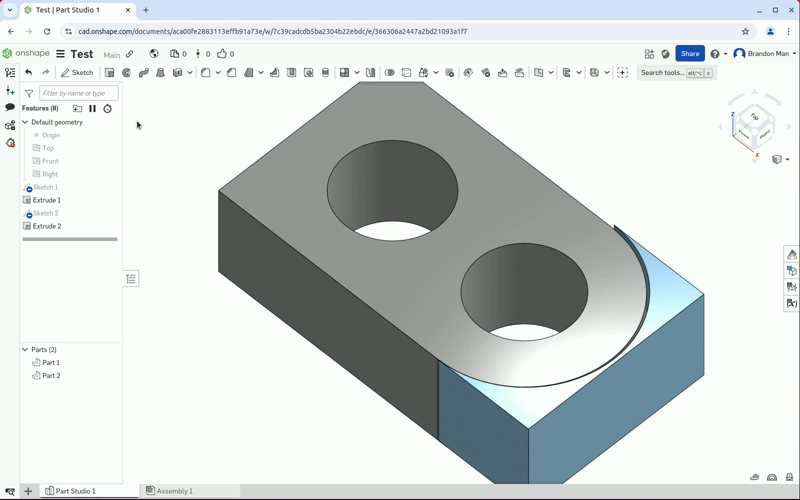
mouse_move(73, 189)
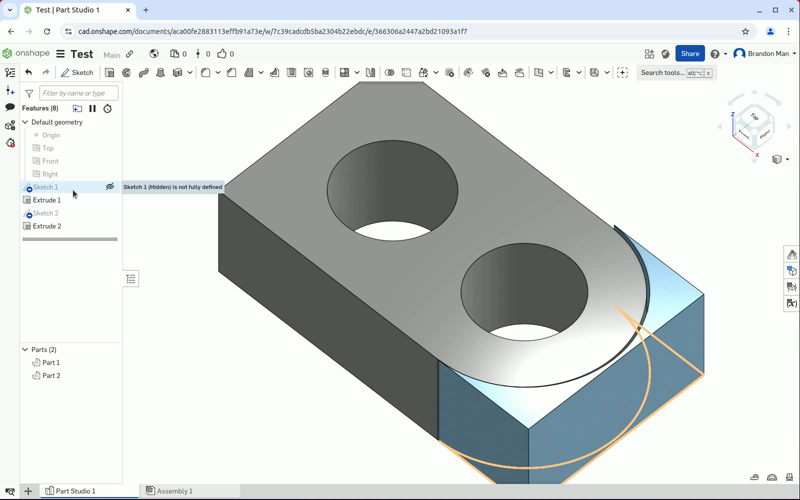
click(73, 189)